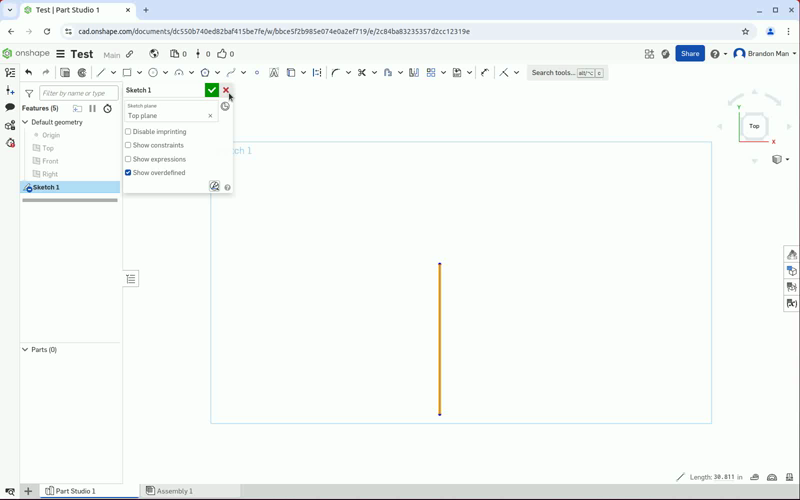
key(shift+h)
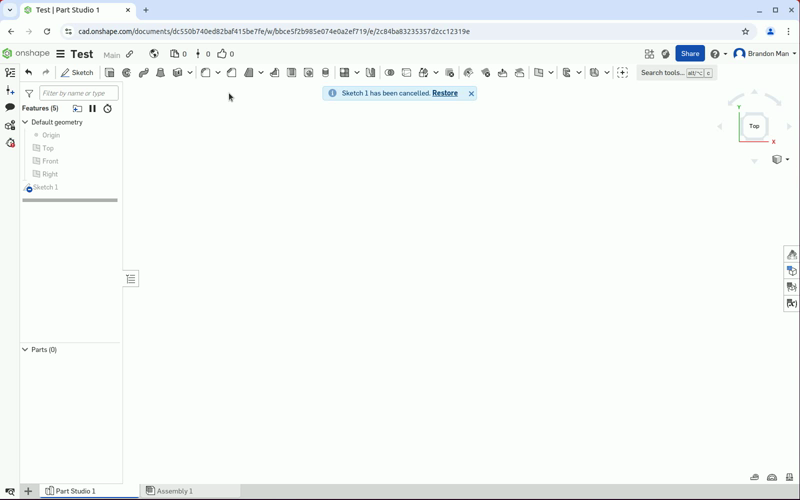
mouse_move(73, 352)
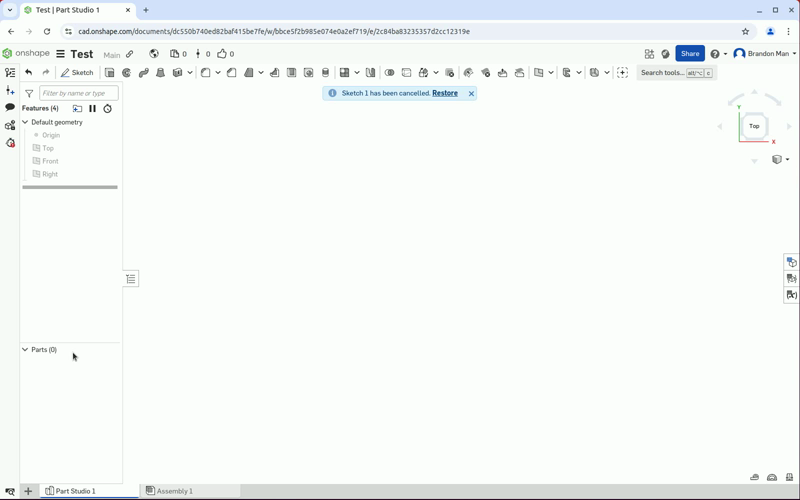
key(y)
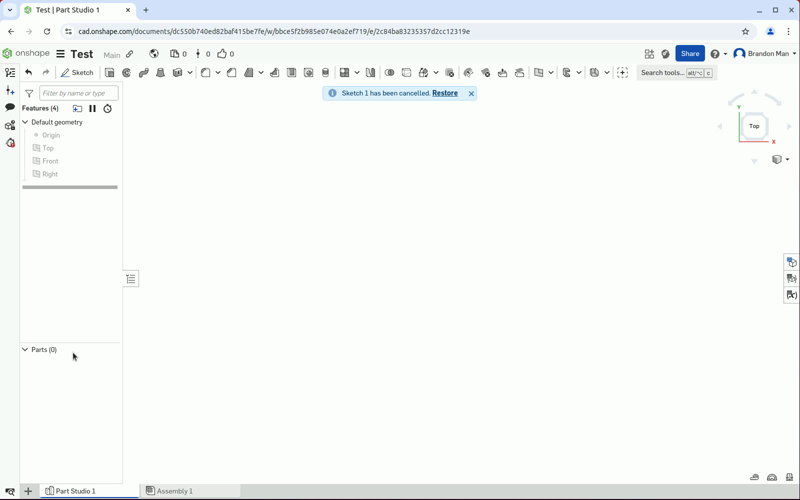
key(shift+p)
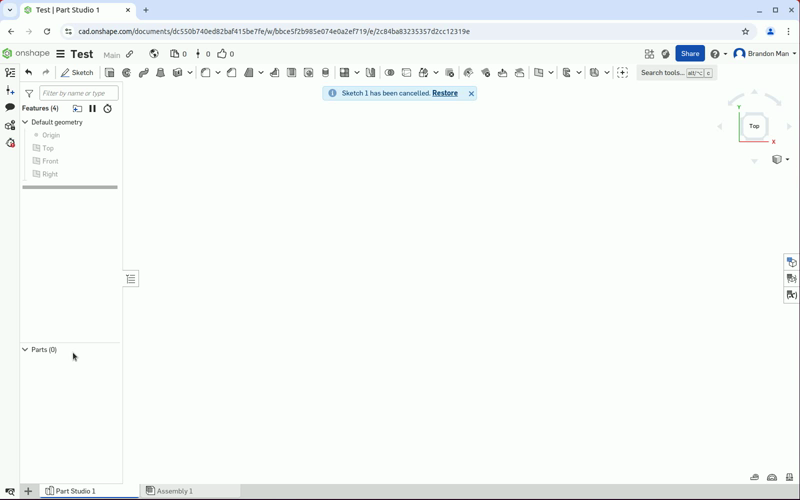
key(space)
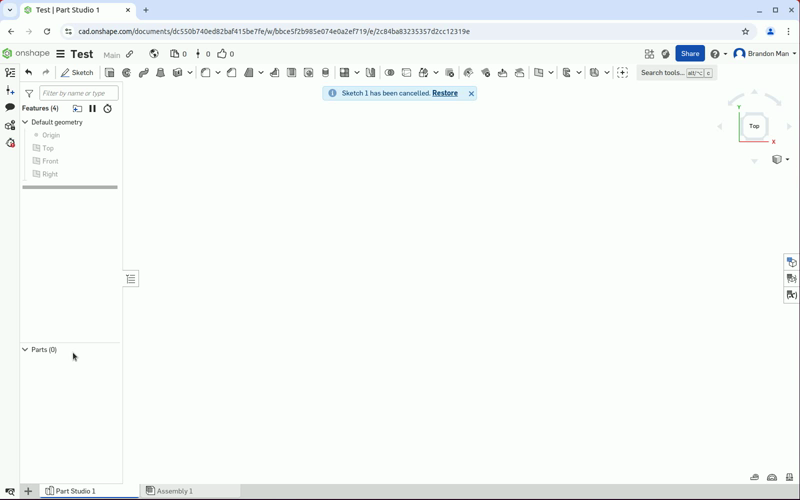
key_down(shift)
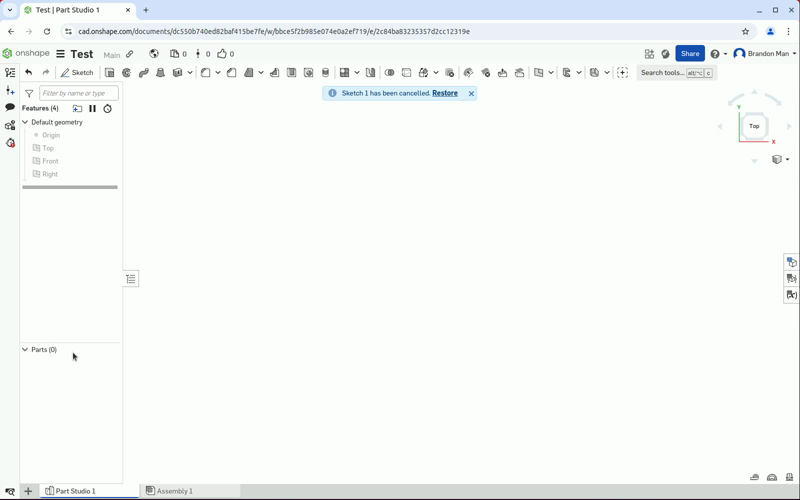
key(up)
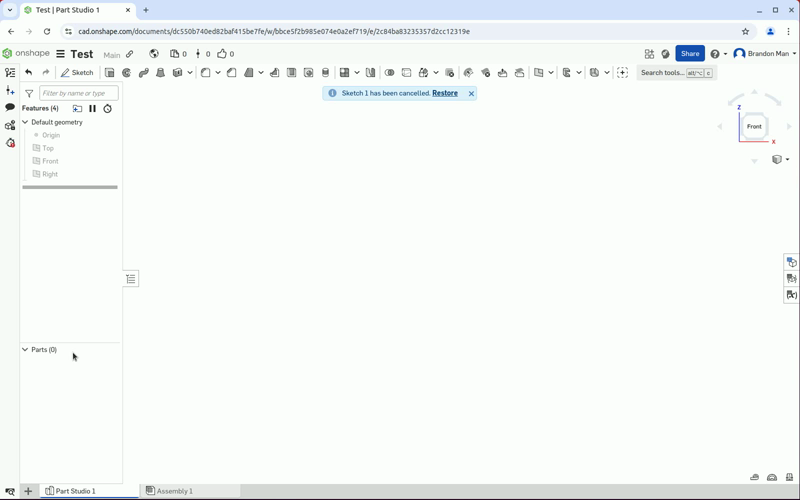
key_up(shift)
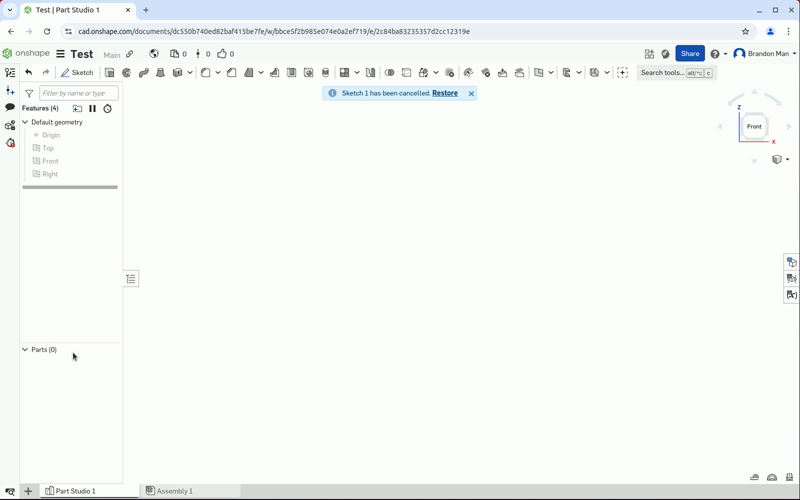
mouse_move(73, 352)
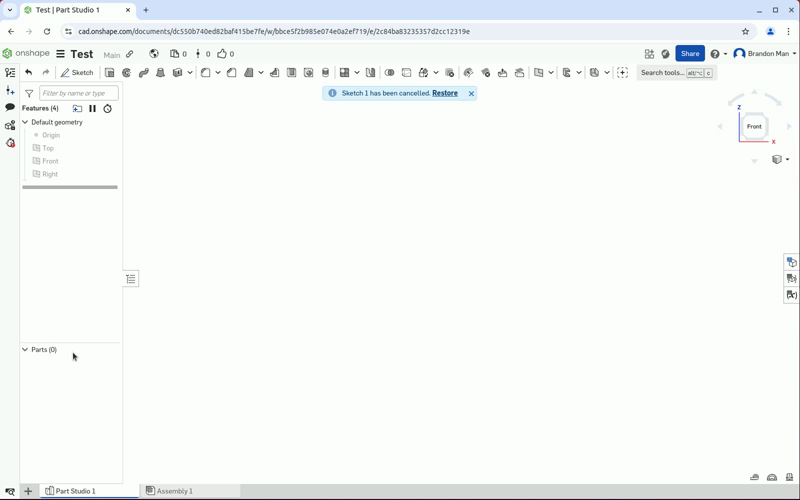
key(shift+y)
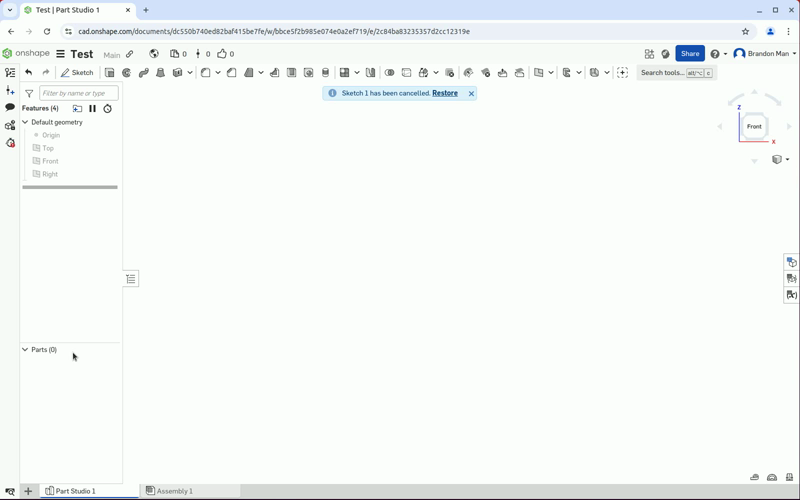
key(shift+s)
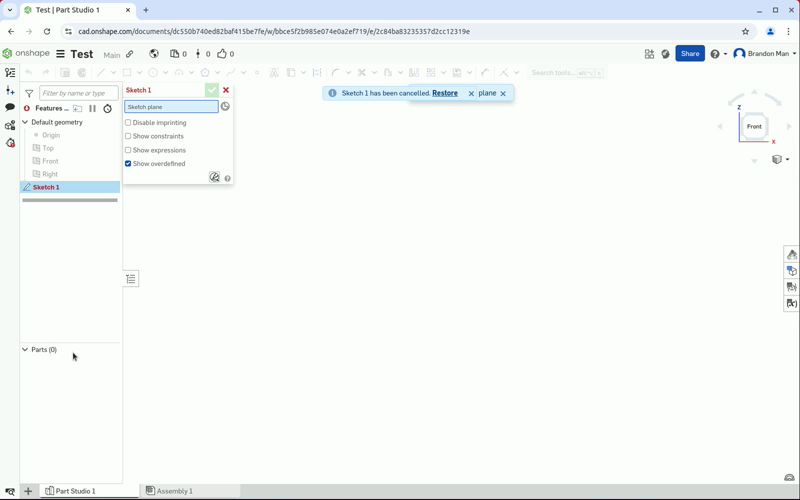
mouse_move(73, 163)
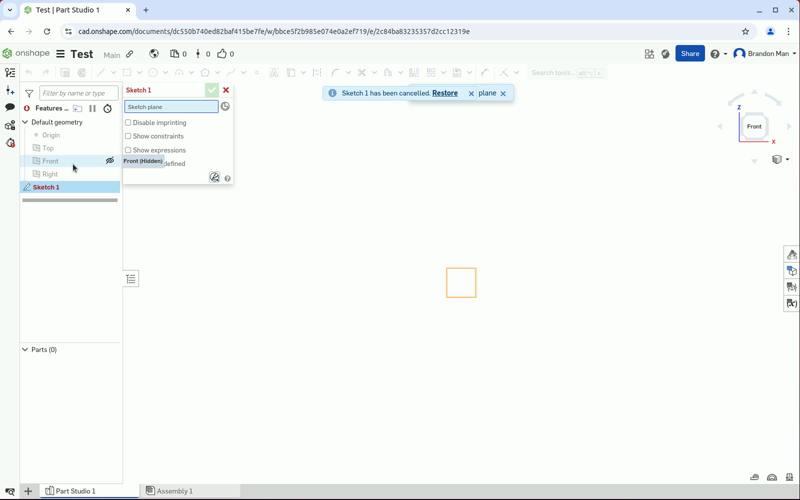
click(73, 163)
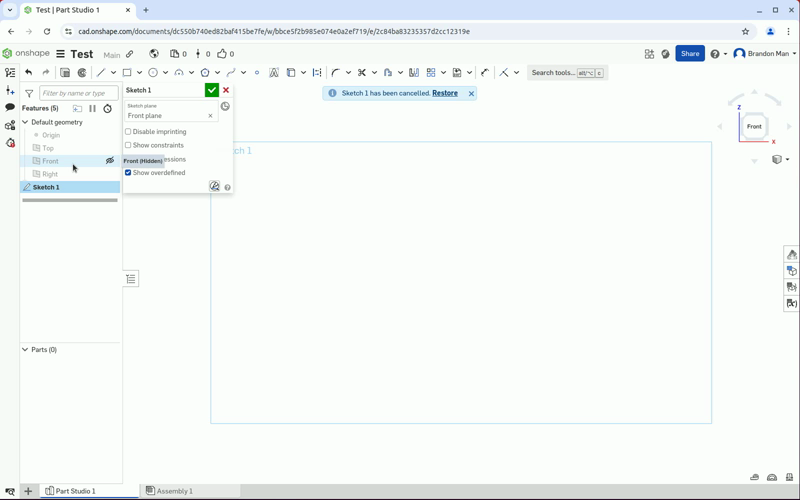
mouse_move(73, 352)
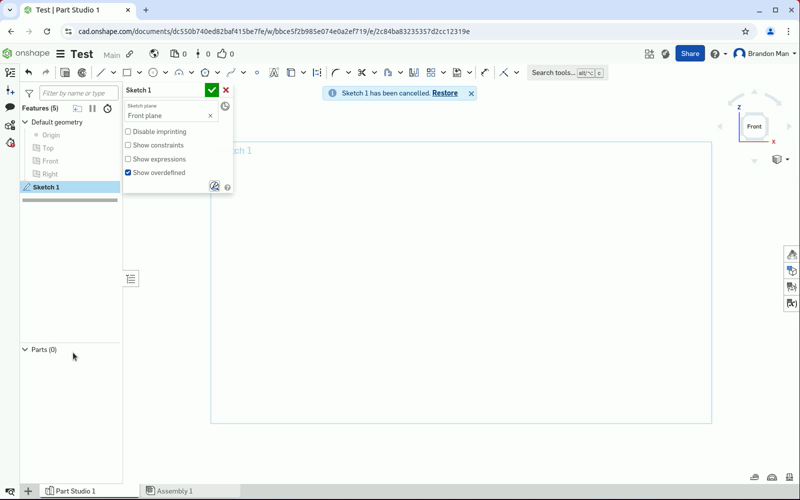
key(y)
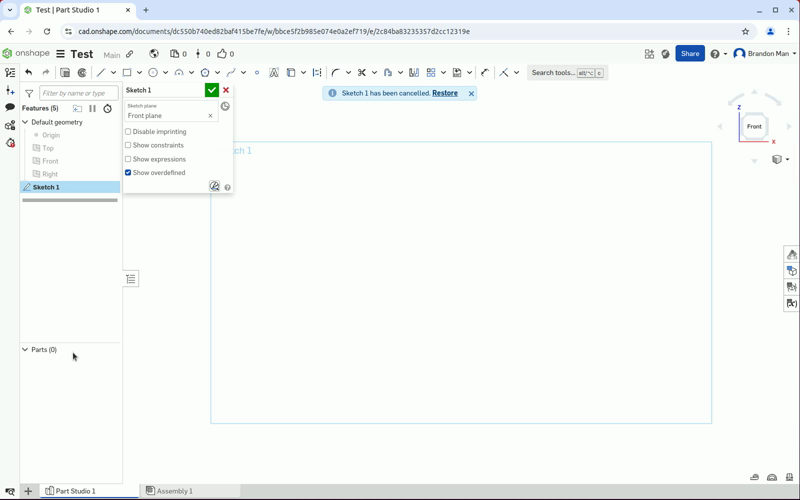
key(l)
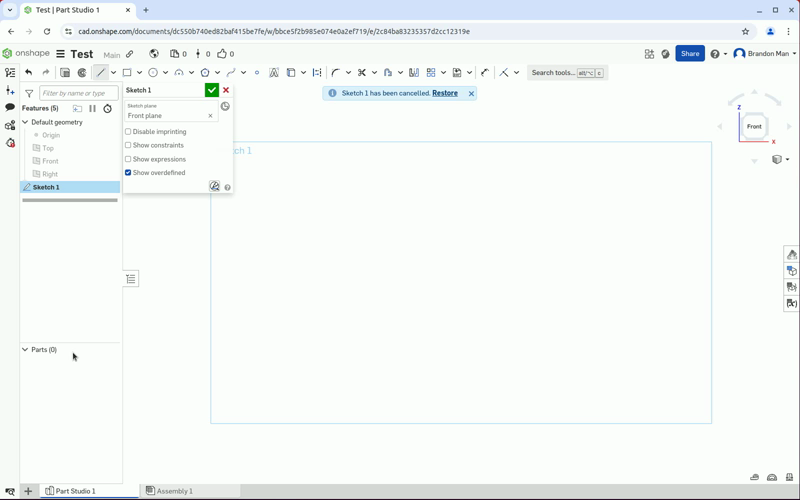
key_down(shift)
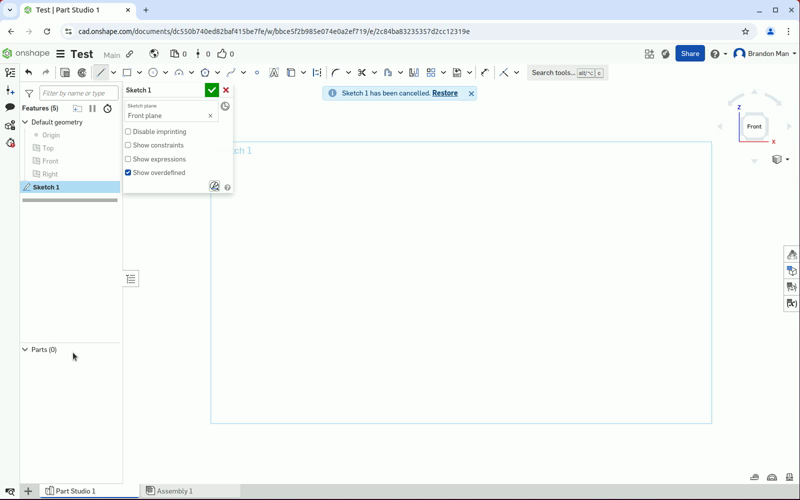
mouse_move(460, 282)
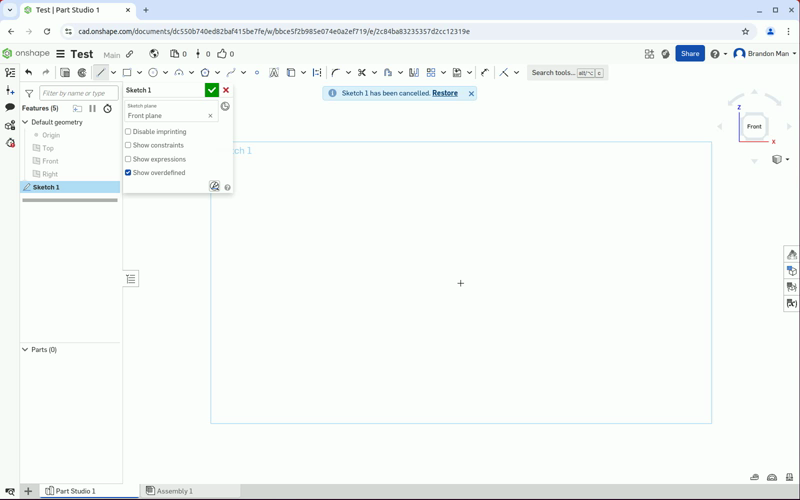
click(460, 282)
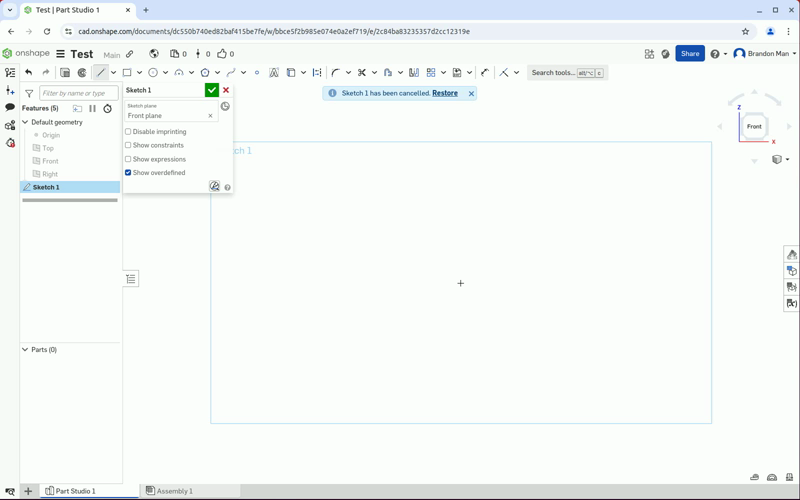
key_up(shift)
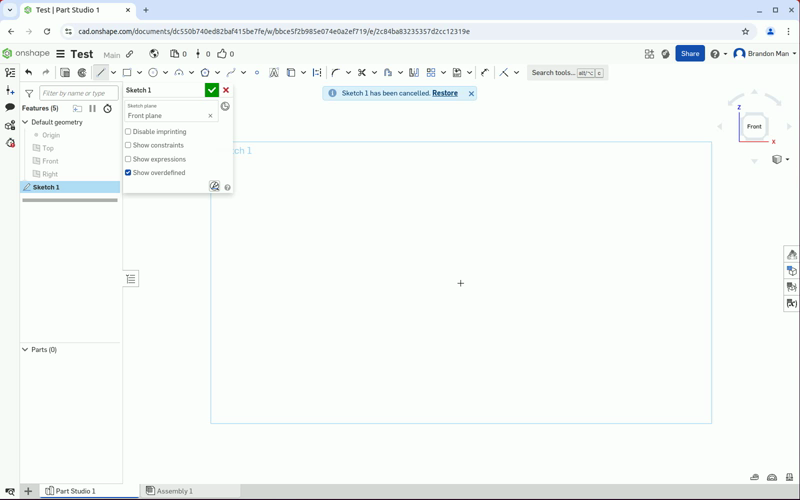
key_down(shift)
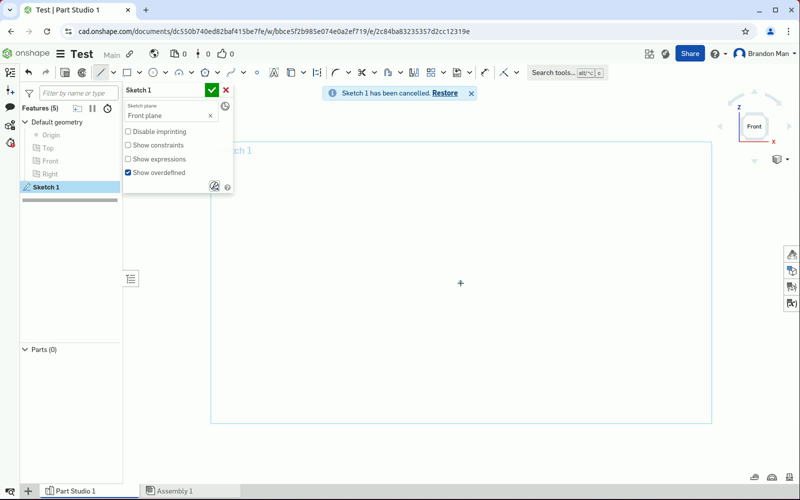
mouse_move(573, 282)
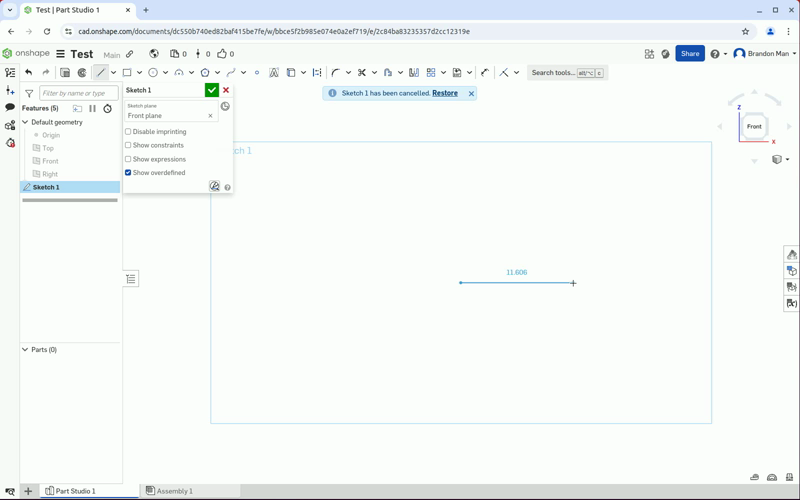
click(573, 282)
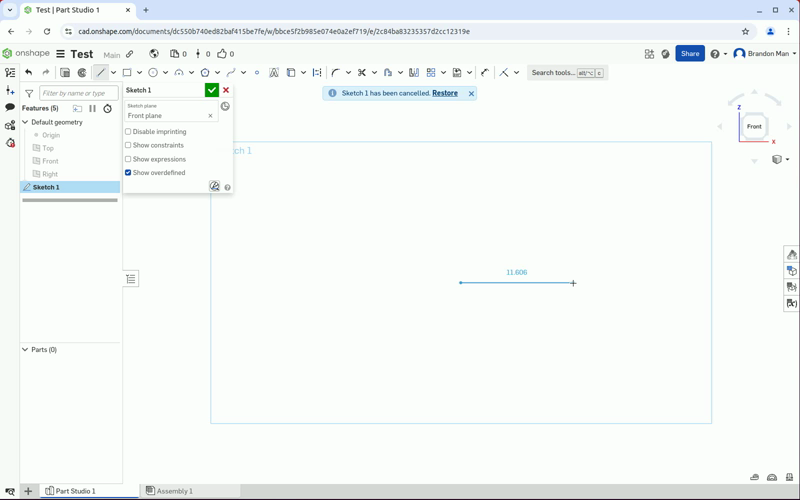
key_up(shift)
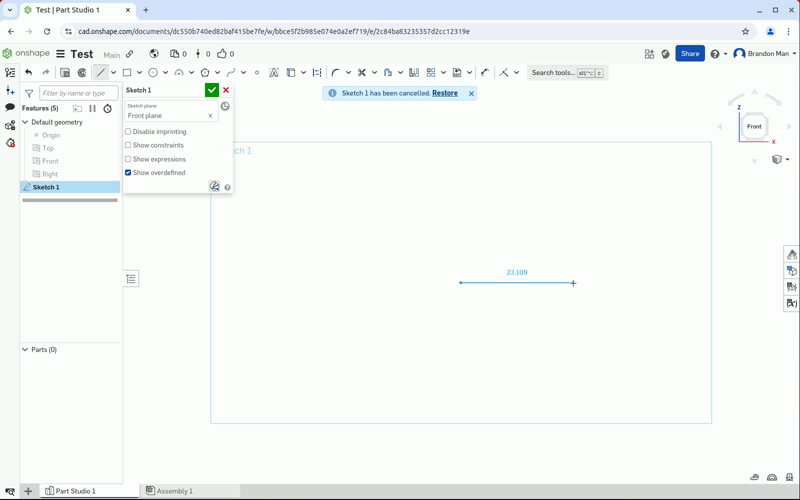
key_down(shift)
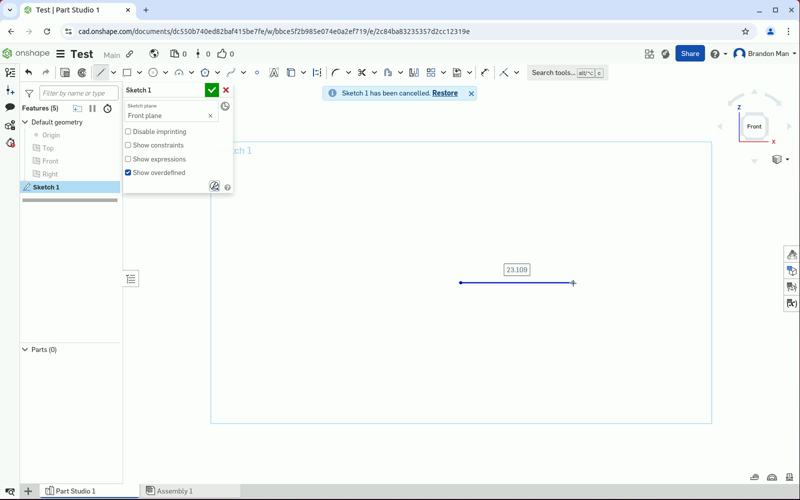
mouse_move(530, 240)
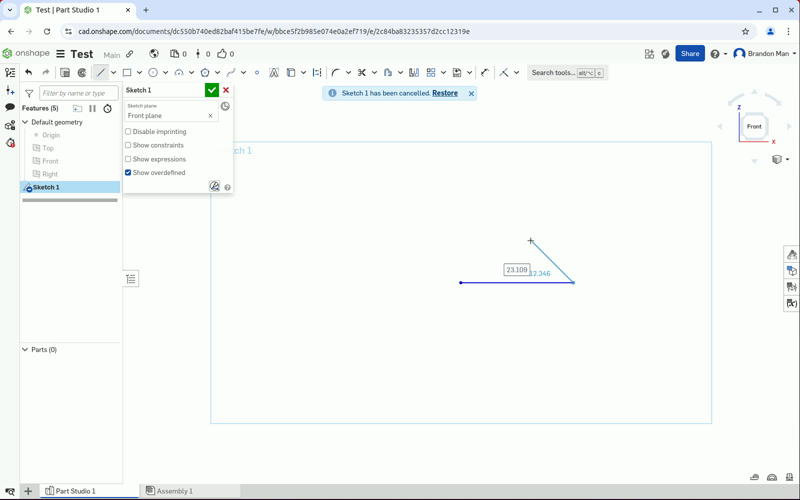
click(530, 240)
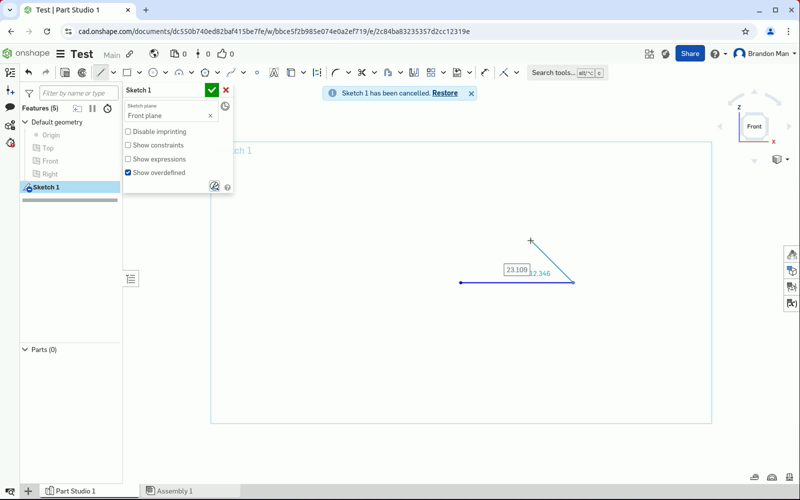
key_up(shift)
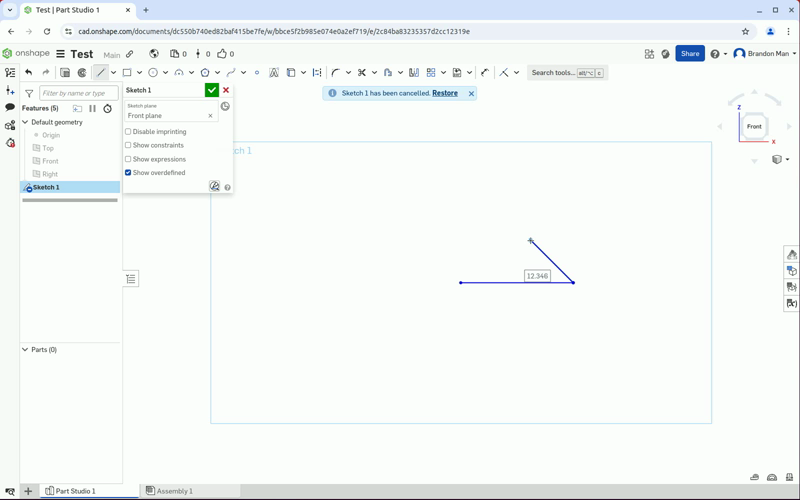
key_down(shift)
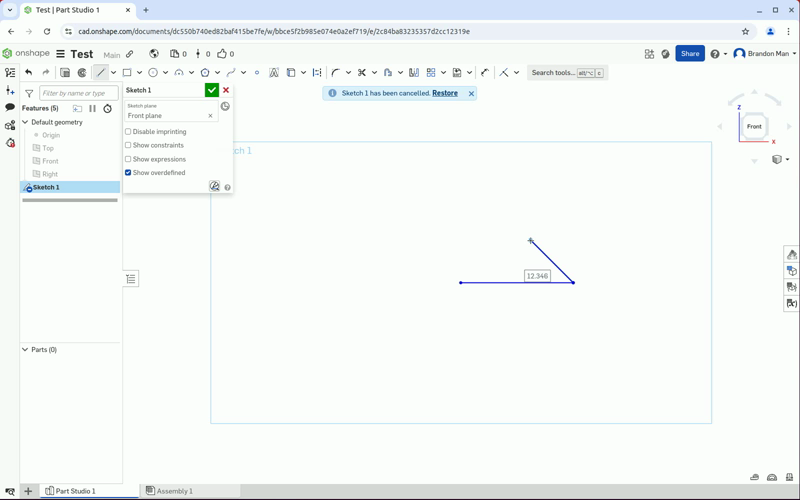
mouse_move(560, 240)
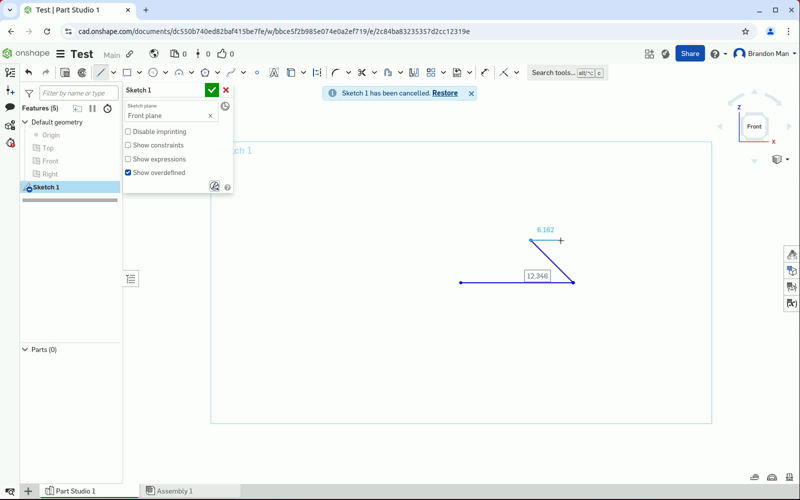
mouse_move(503, 213)
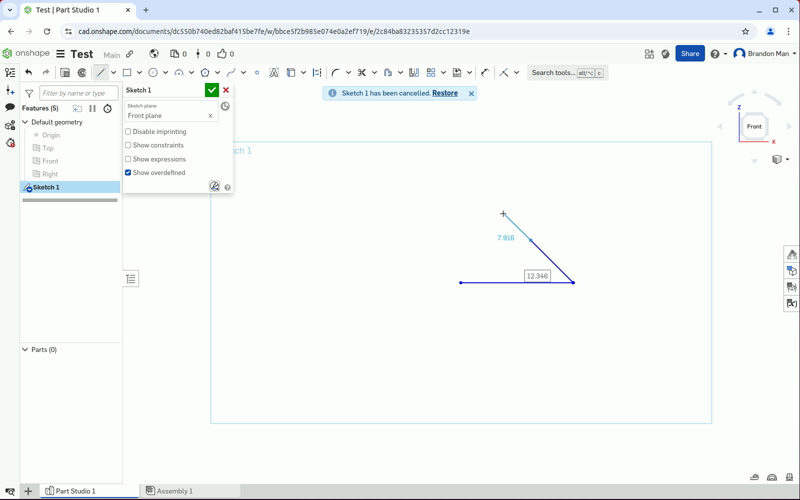
click(503, 213)
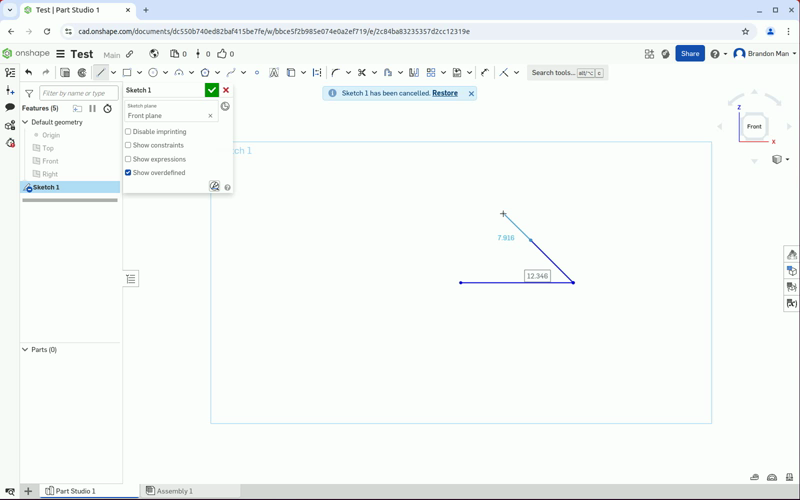
key_up(shift)
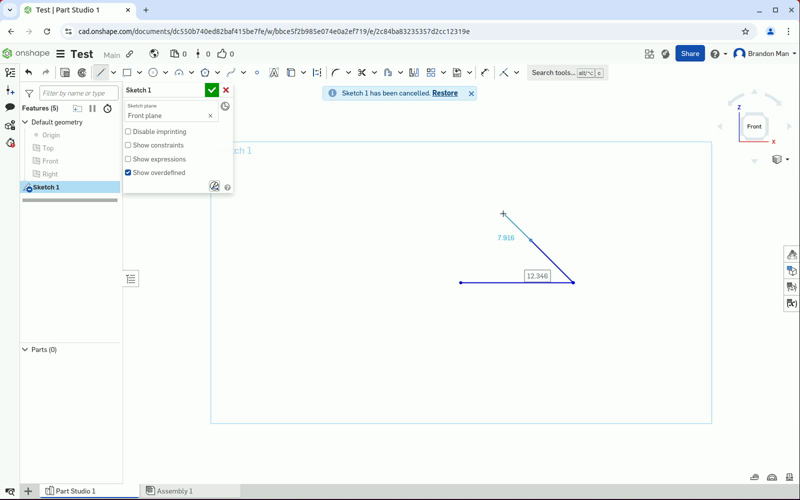
key_down(shift)
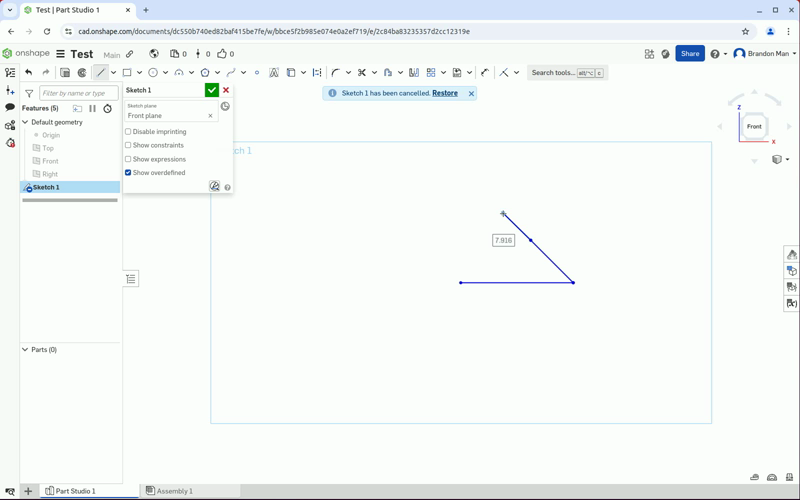
mouse_move(533, 213)
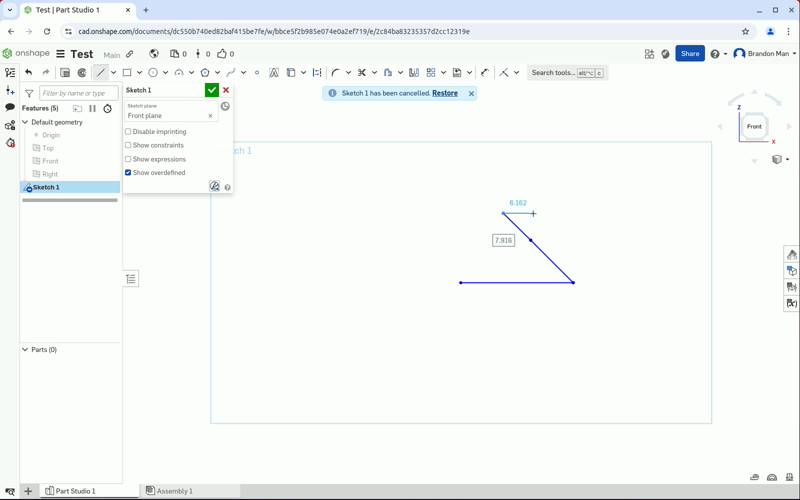
mouse_move(460, 213)
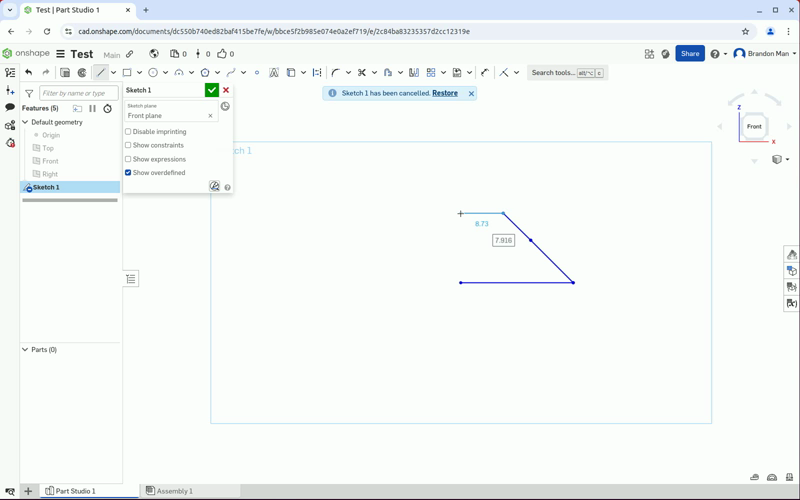
click(460, 213)
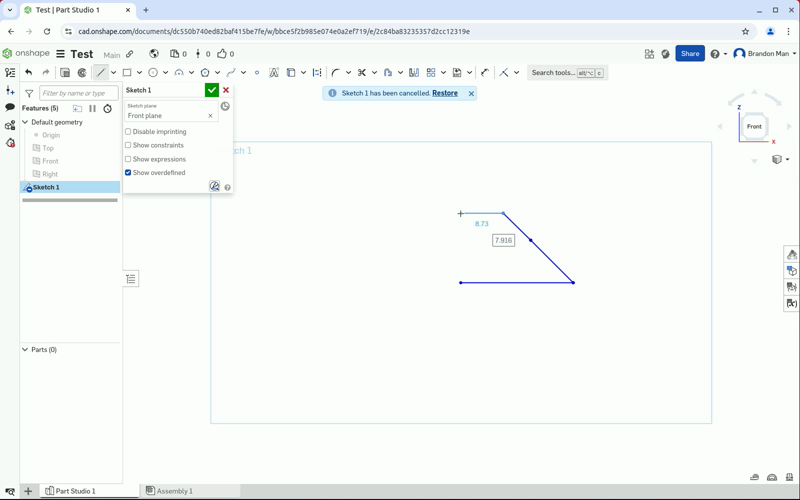
key_up(shift)
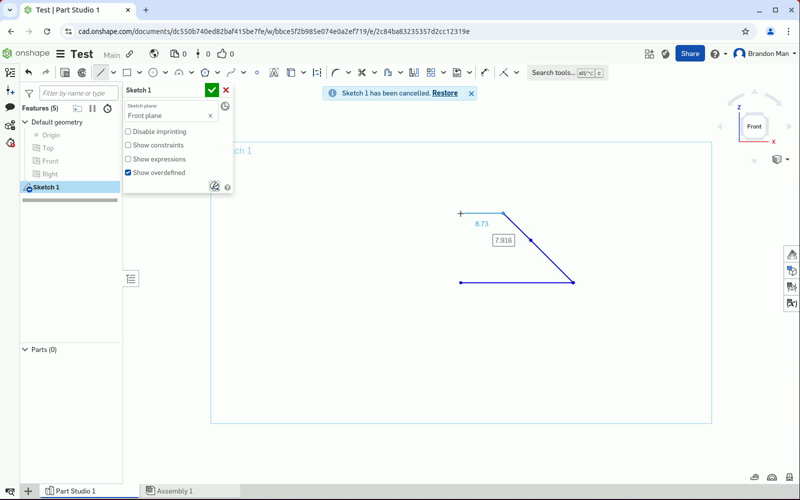
key_down(shift)
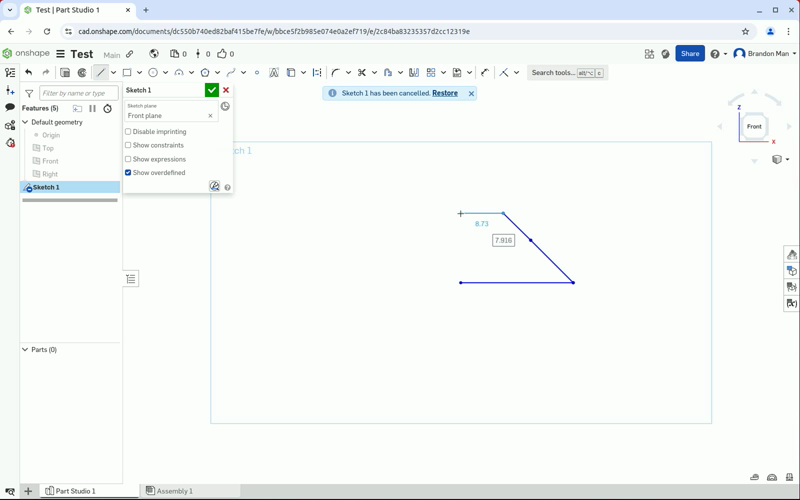
mouse_move(460, 282)
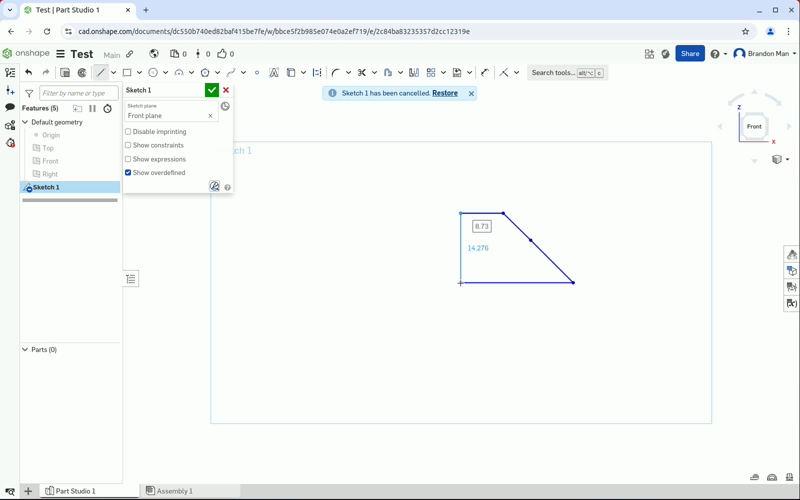
key_up(shift)
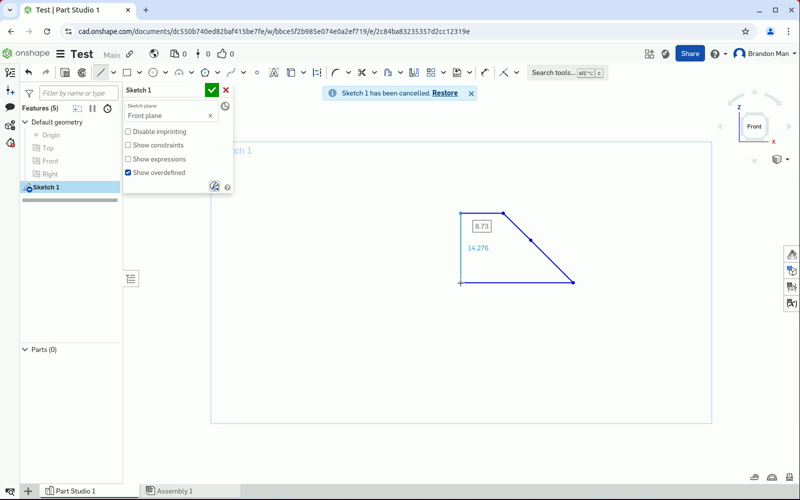
click(460, 282)
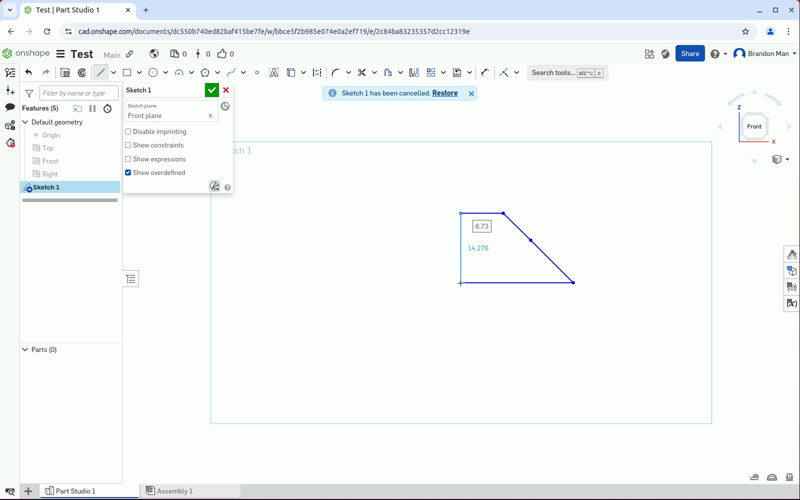
key(esc)
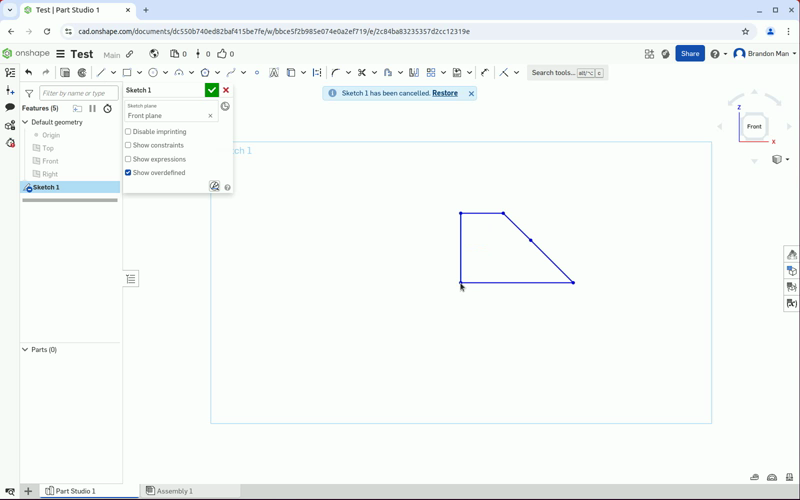
mouse_move(494, 242)
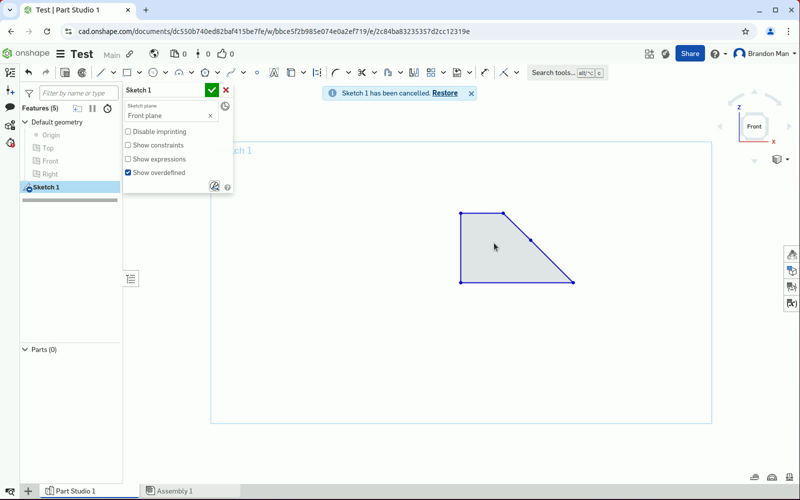
click(494, 242)
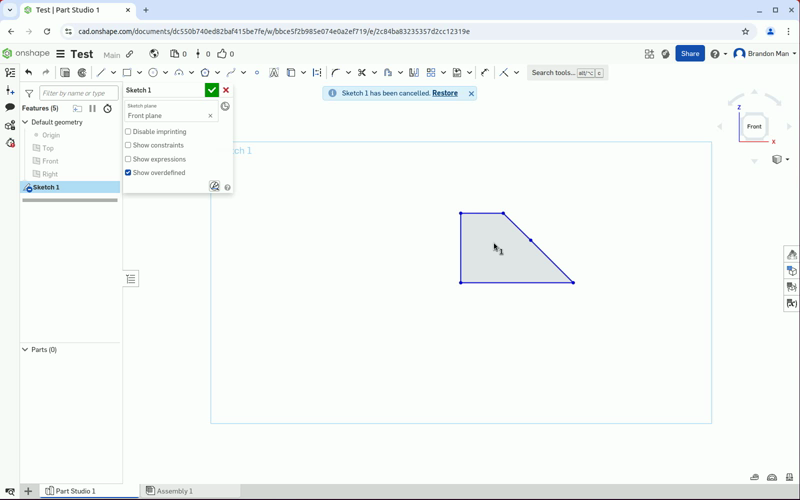
mouse_move(73, 352)
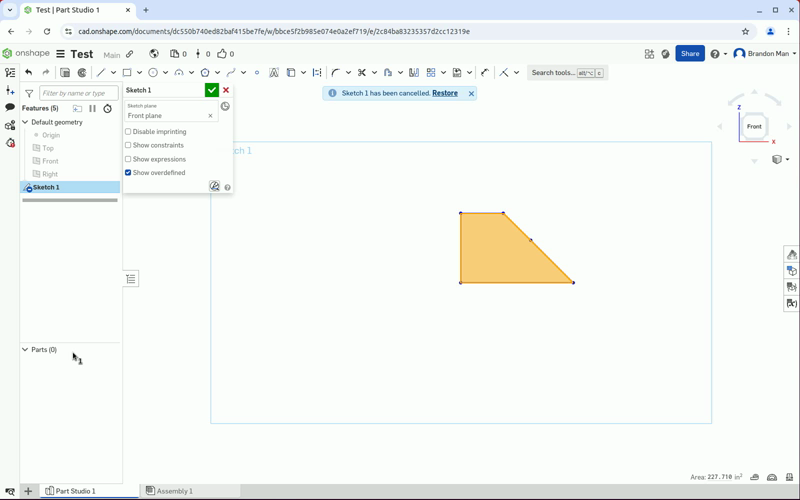
key(shift+y)
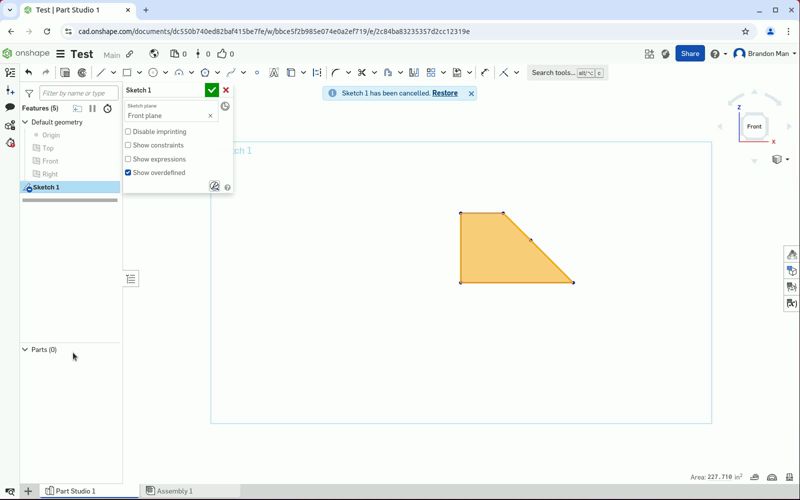
key(shift+e)
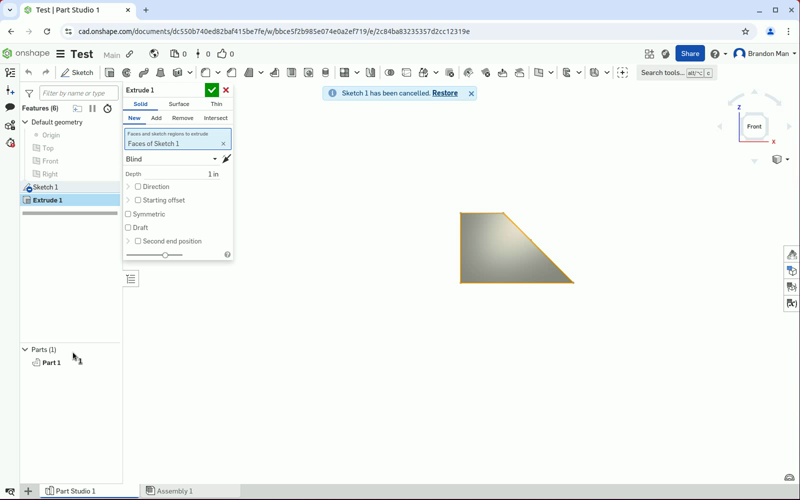
mouse_move(143, 106)
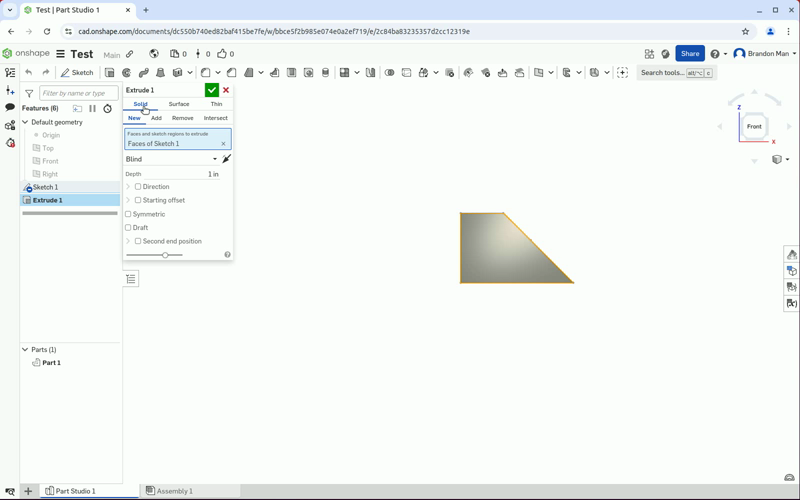
click(143, 106)
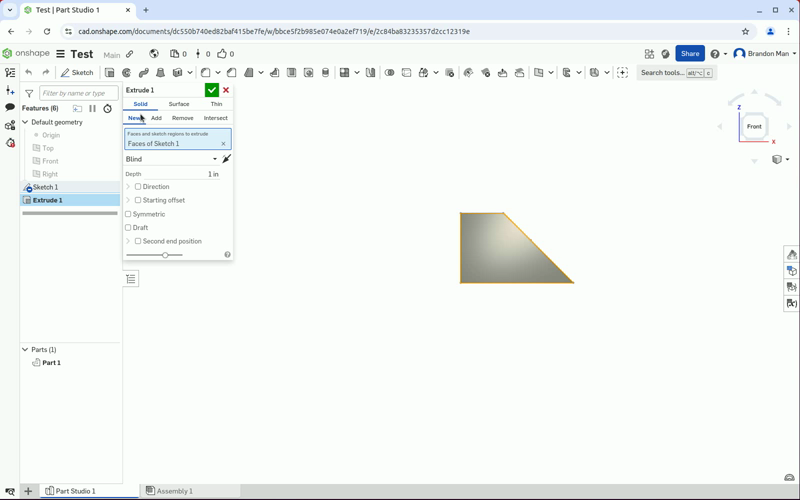
mouse_move(137, 120)
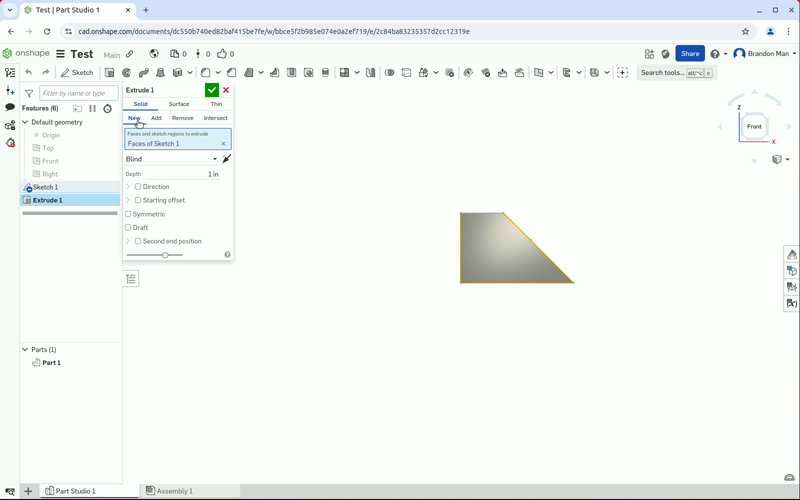
click(137, 120)
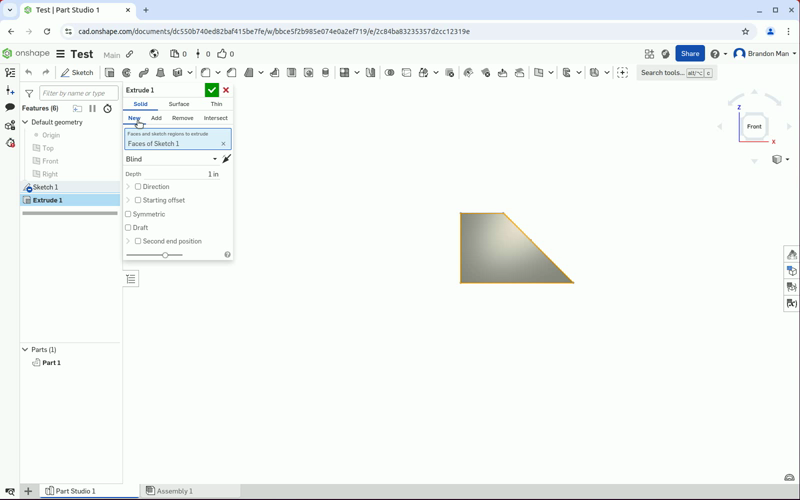
key(tab, 4)
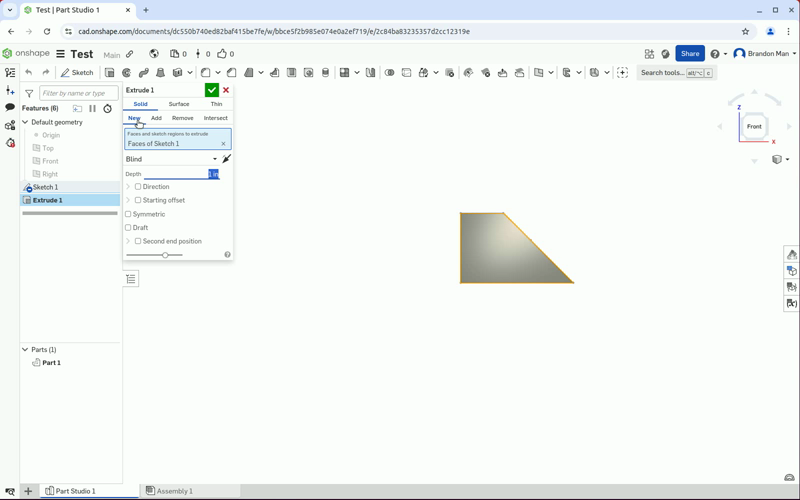
text(11.554)
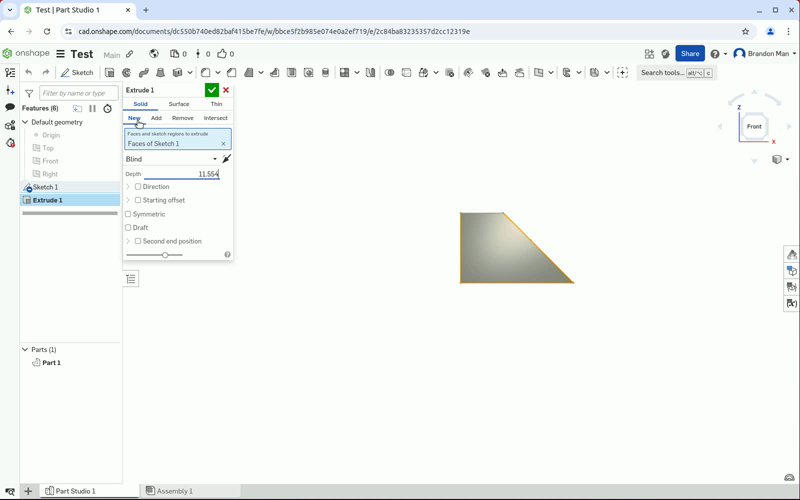
key(enter)
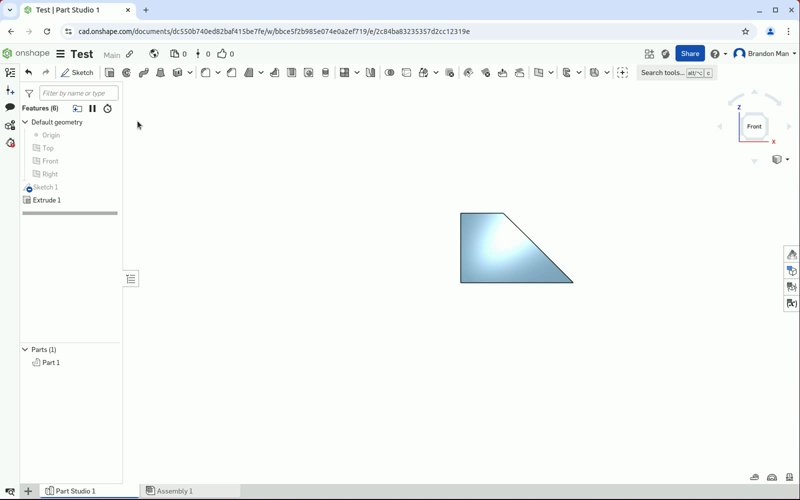
key(shift+h)
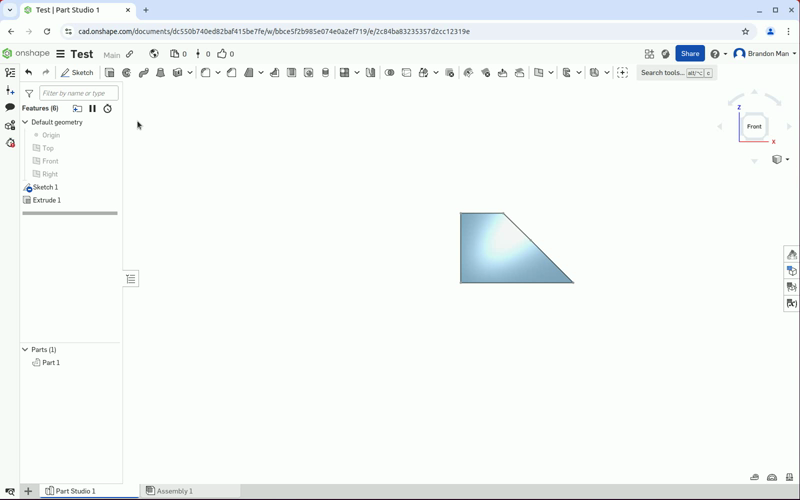
key(shift+h)
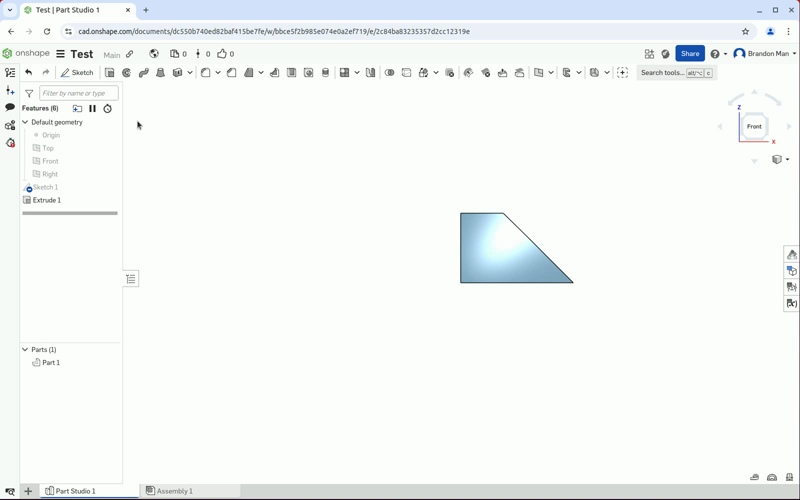
mouse_move(73, 189)
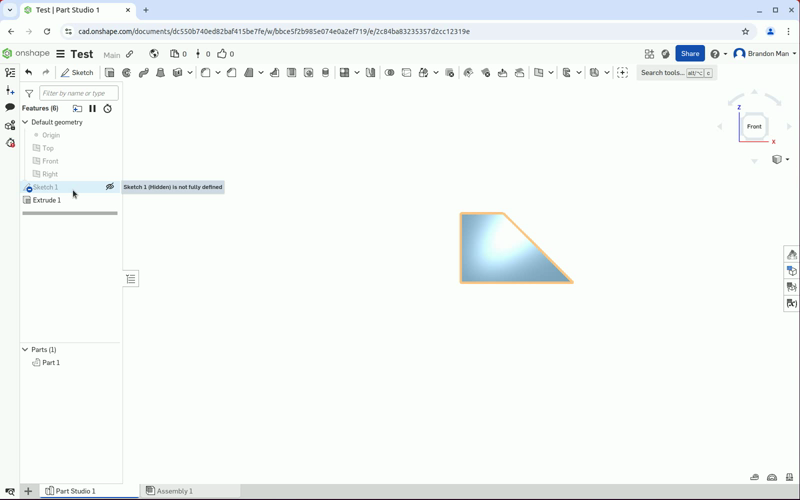
click(73, 189)
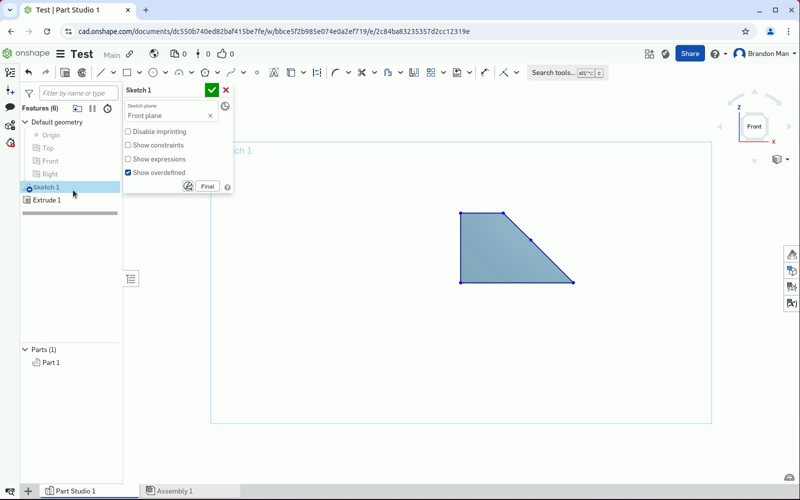
mouse_move(229, 92)
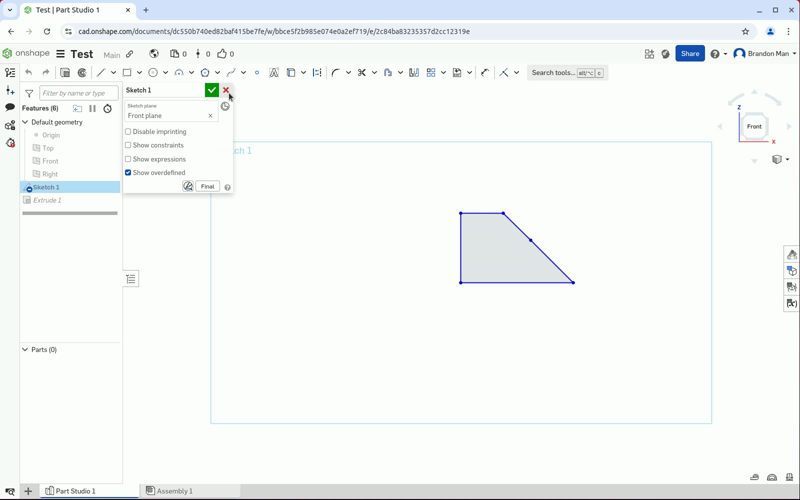
click(229, 92)
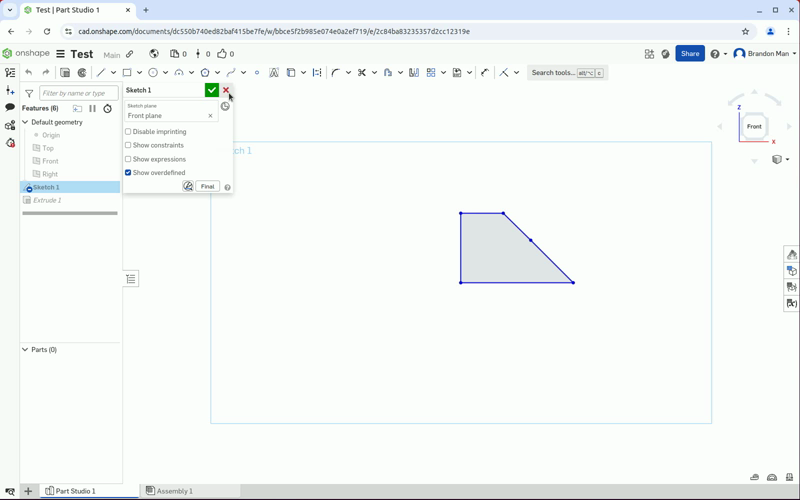
key(shift+s)
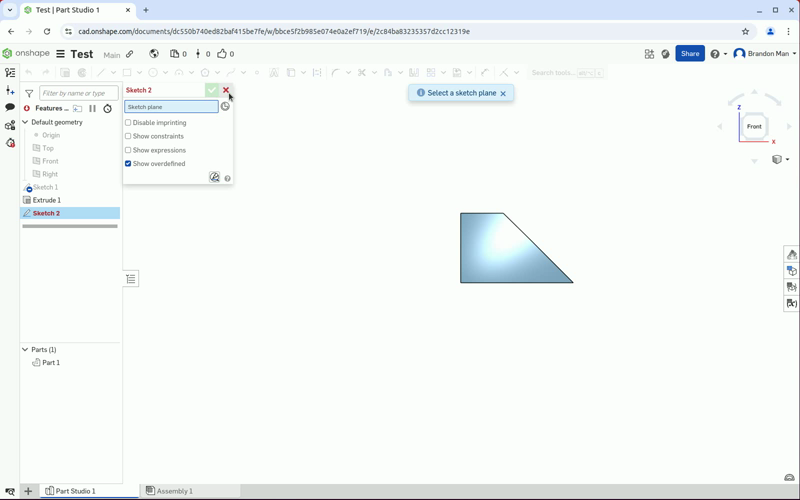
mouse_move(73, 163)
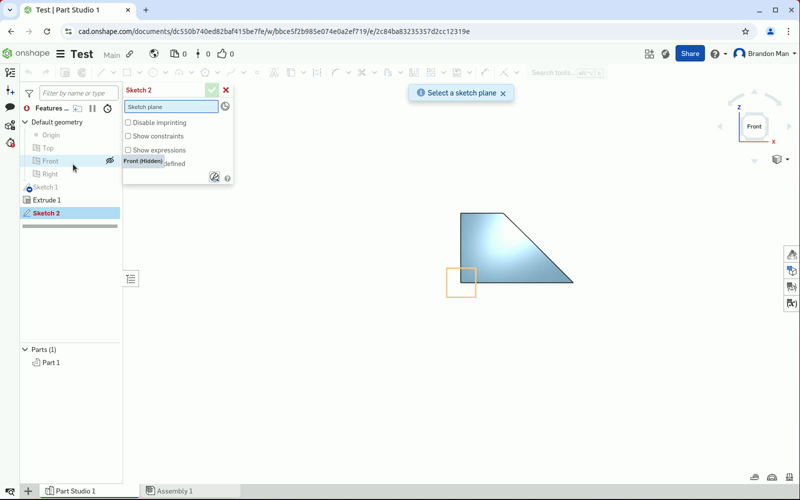
click(73, 163)
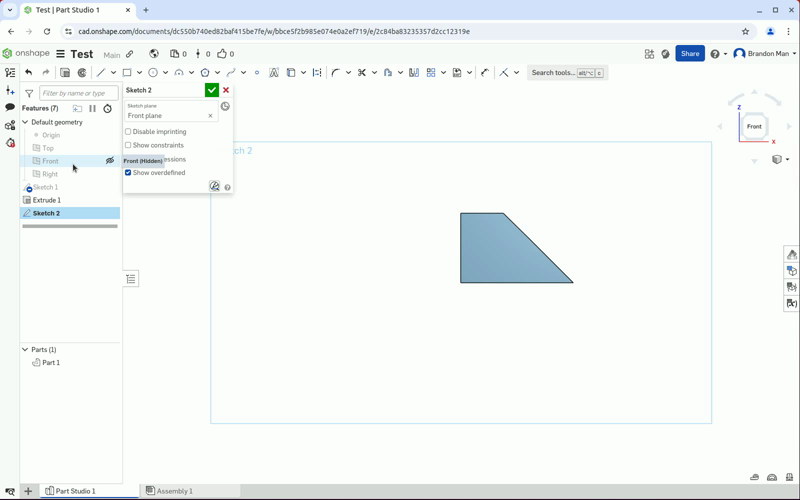
mouse_move(73, 352)
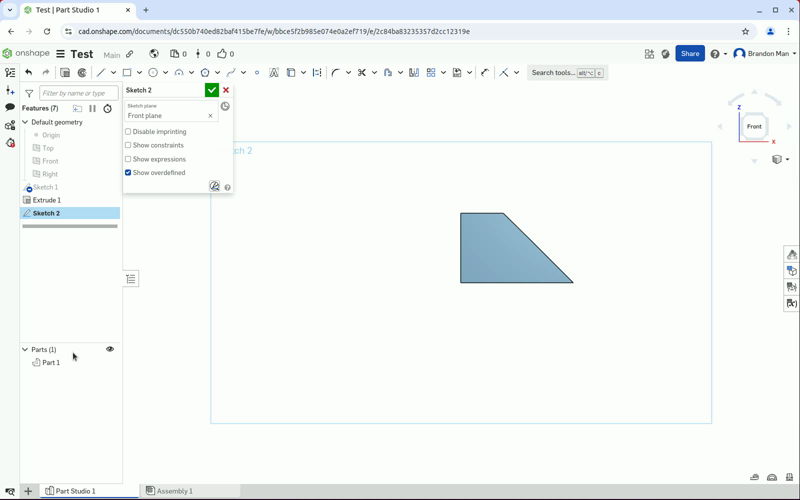
key(y)
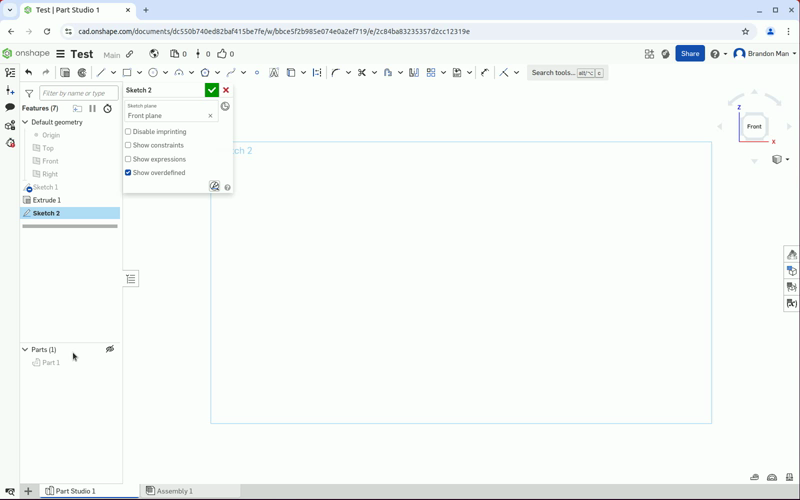
key(l)
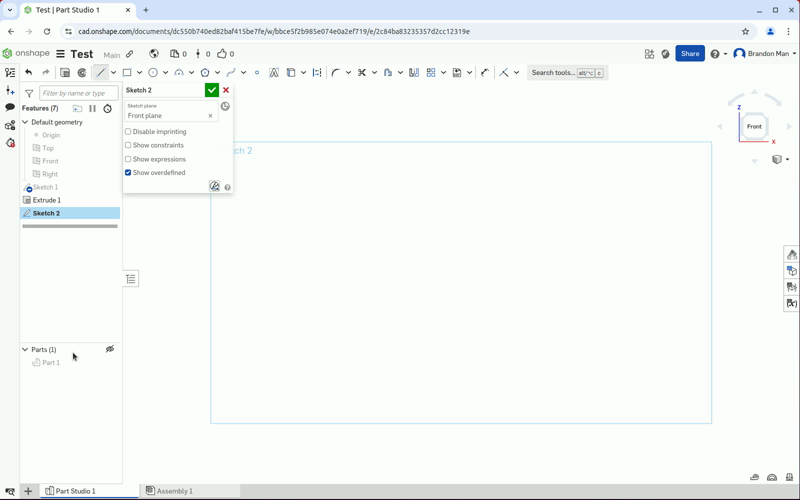
key_down(shift)
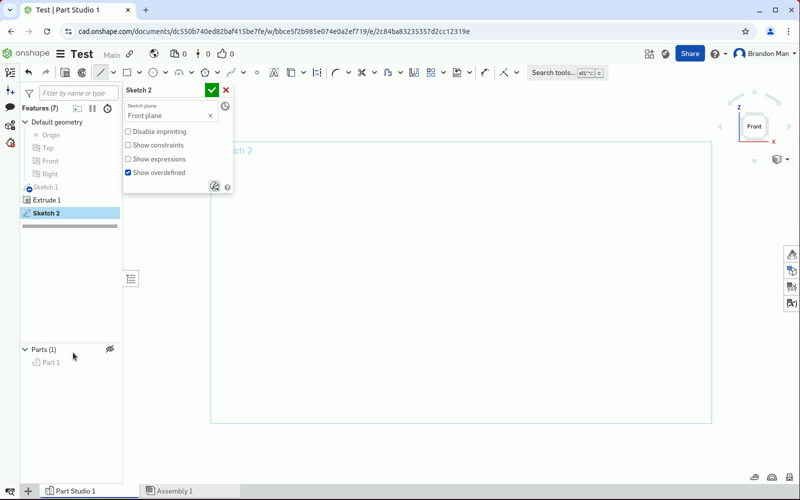
mouse_move(531, 240)
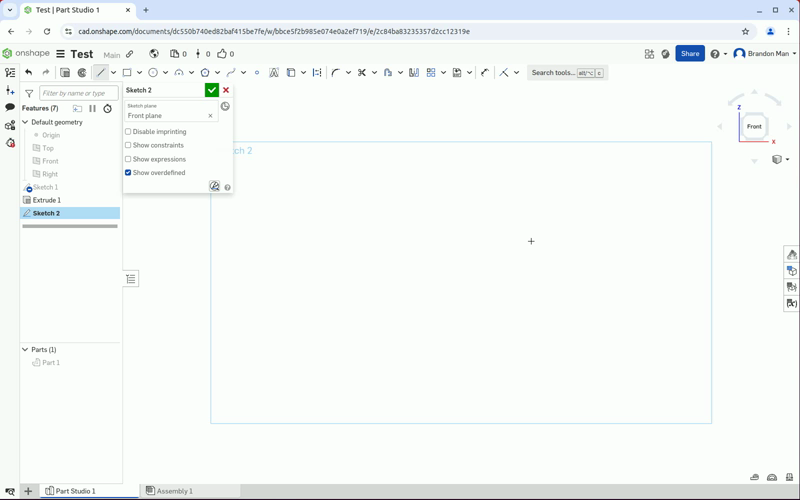
click(531, 240)
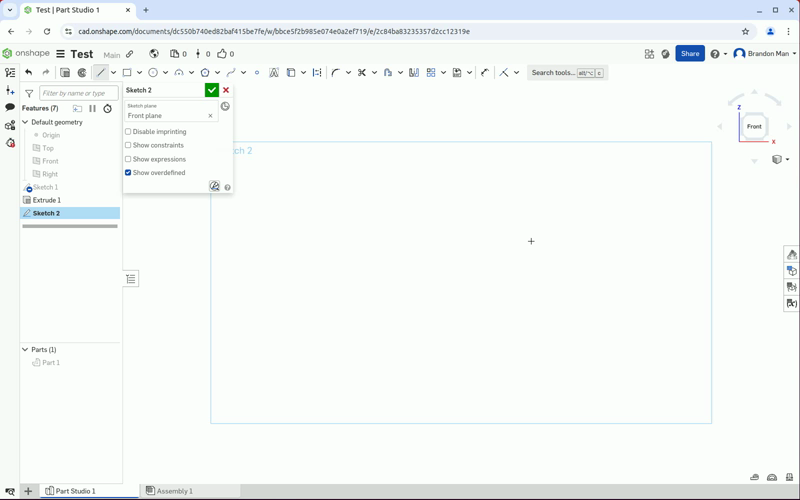
key_up(shift)
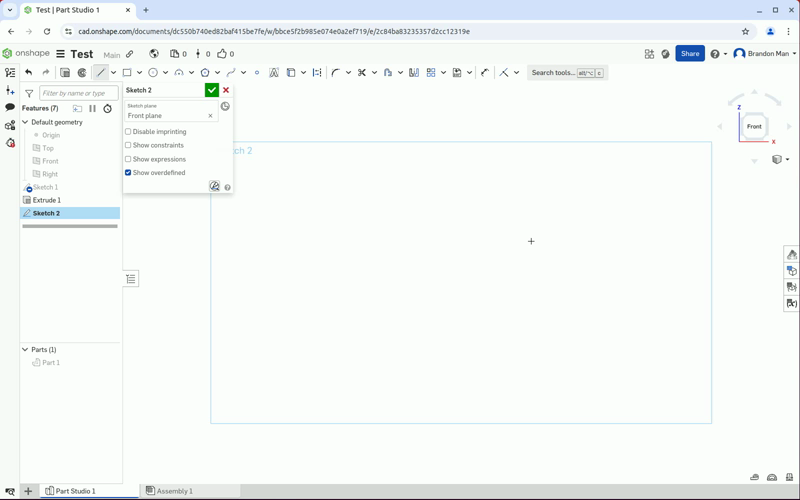
key_down(shift)
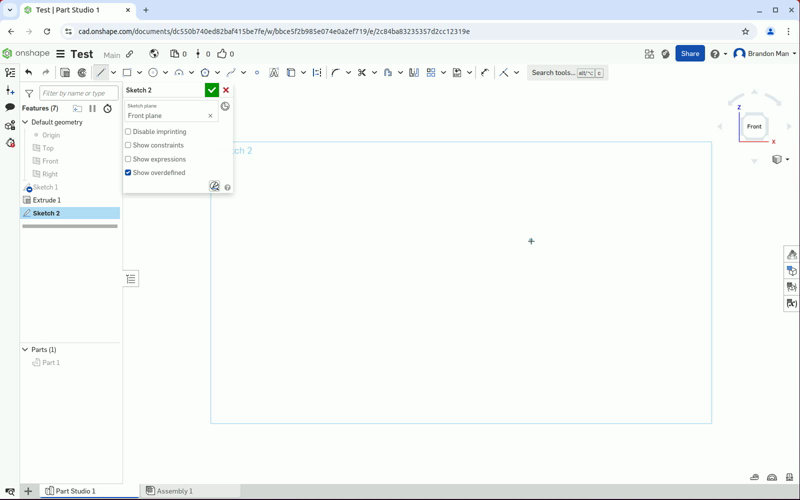
mouse_move(574, 283)
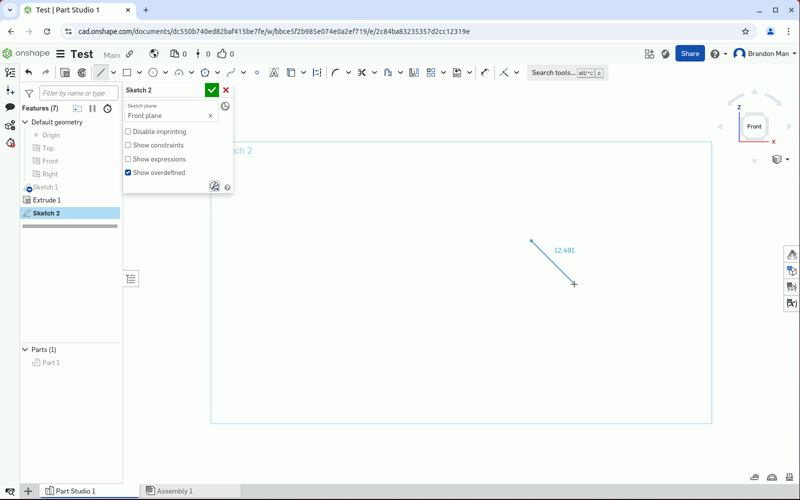
click(574, 283)
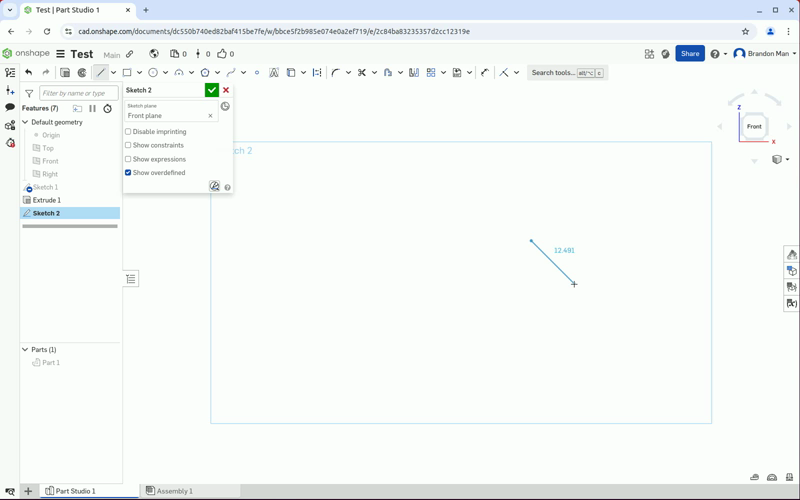
key_up(shift)
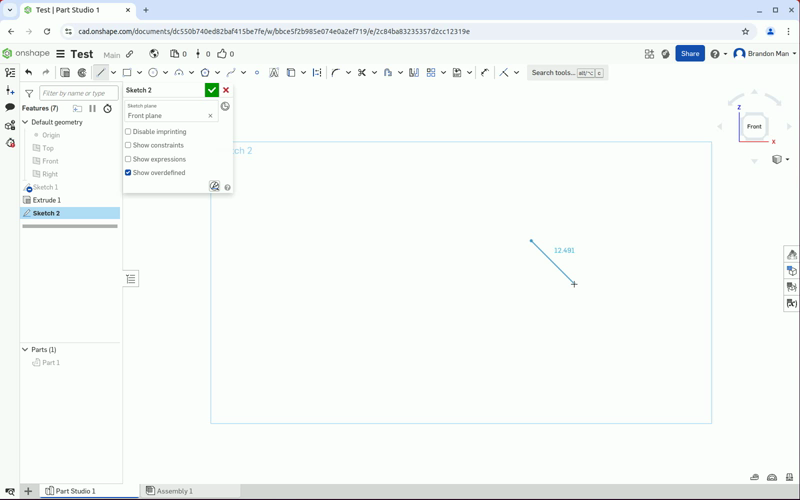
key_down(shift)
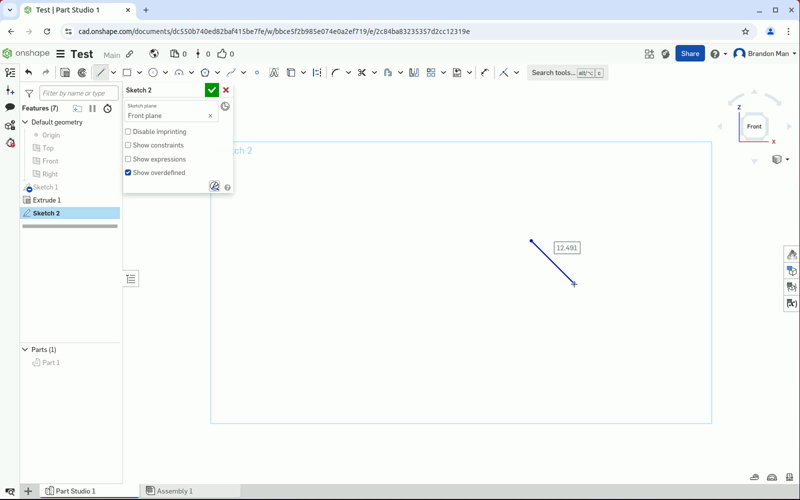
mouse_move(589, 283)
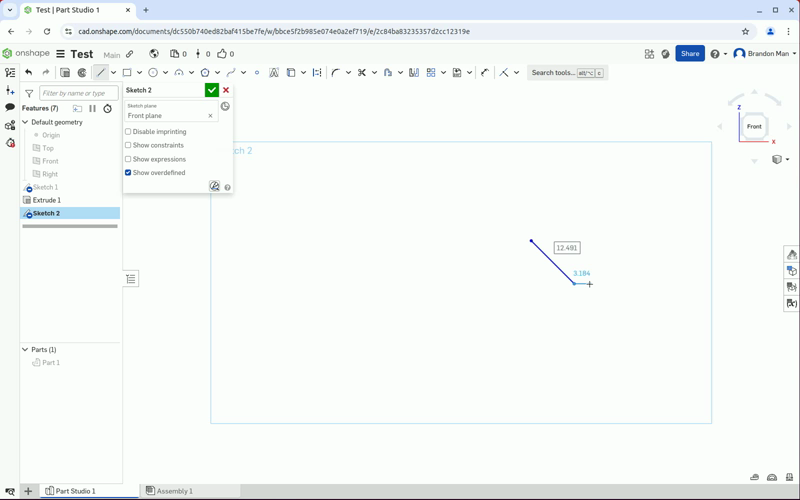
mouse_move(574, 240)
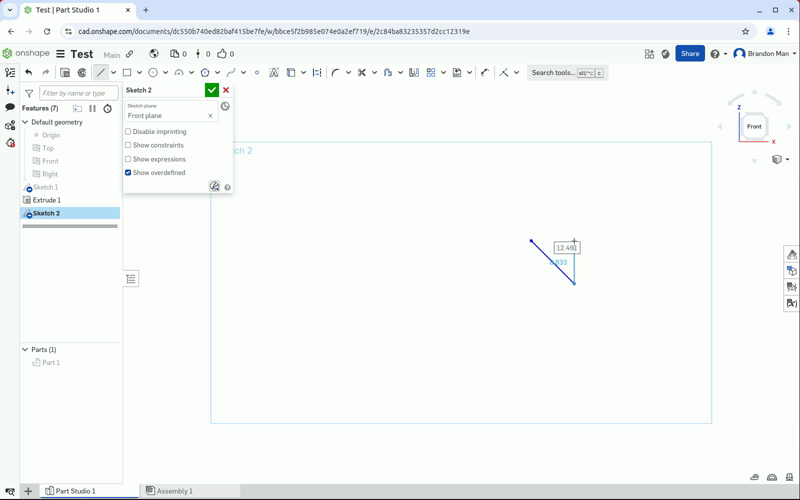
click(574, 240)
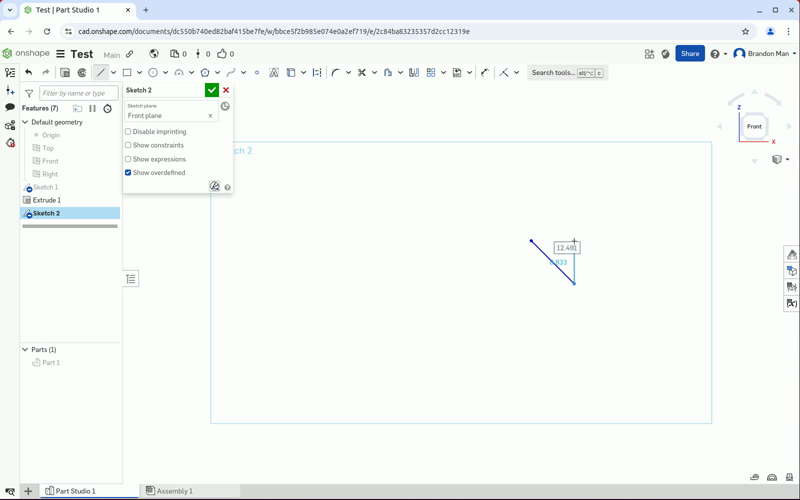
key_up(shift)
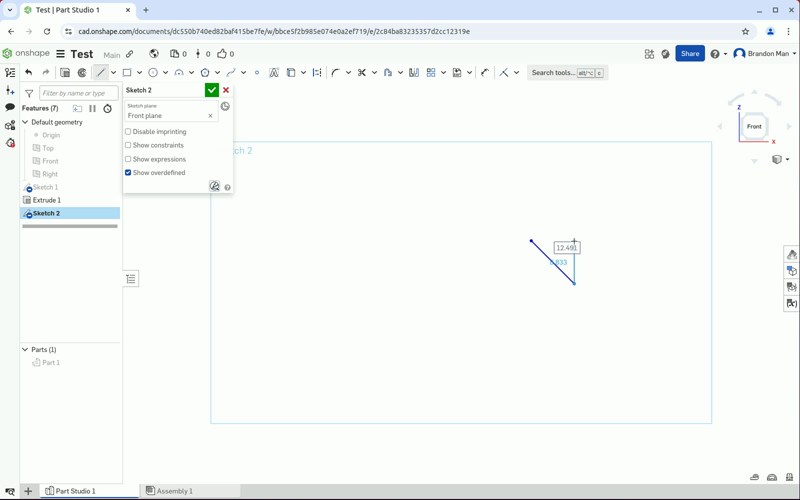
mouse_move(589, 240)
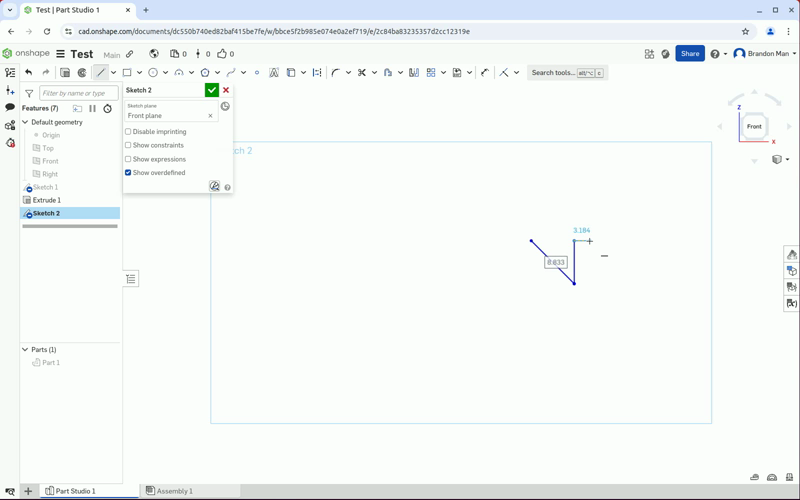
key_down(shift)
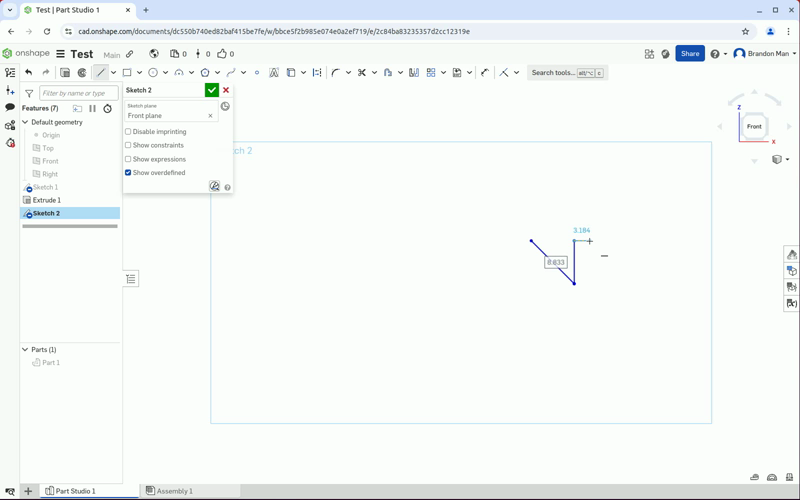
mouse_move(531, 240)
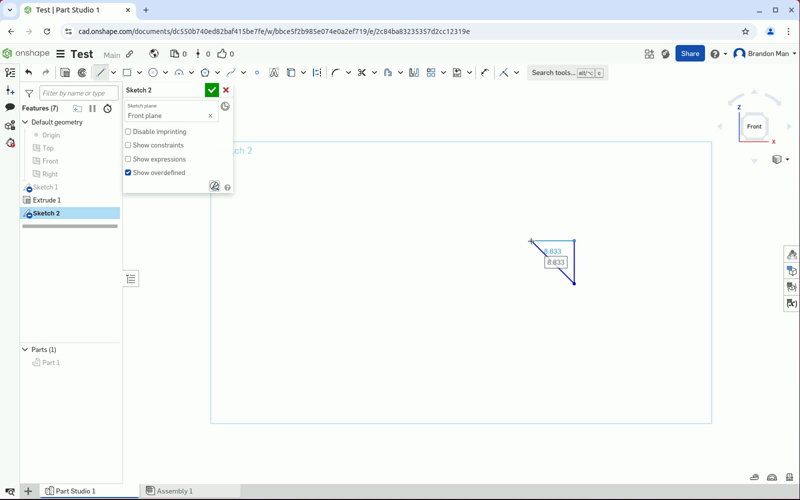
key_up(shift)
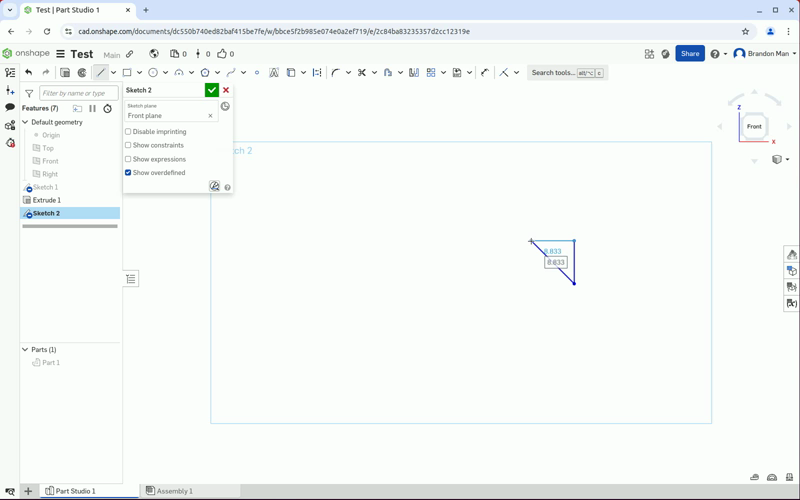
click(531, 240)
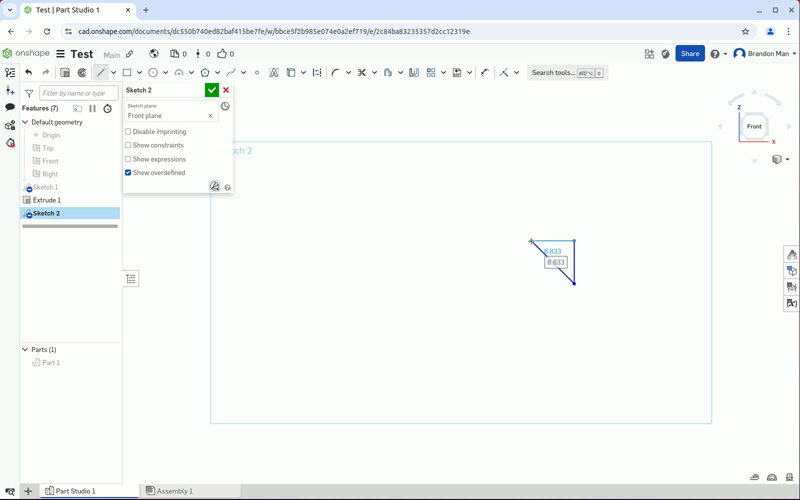
key(esc)
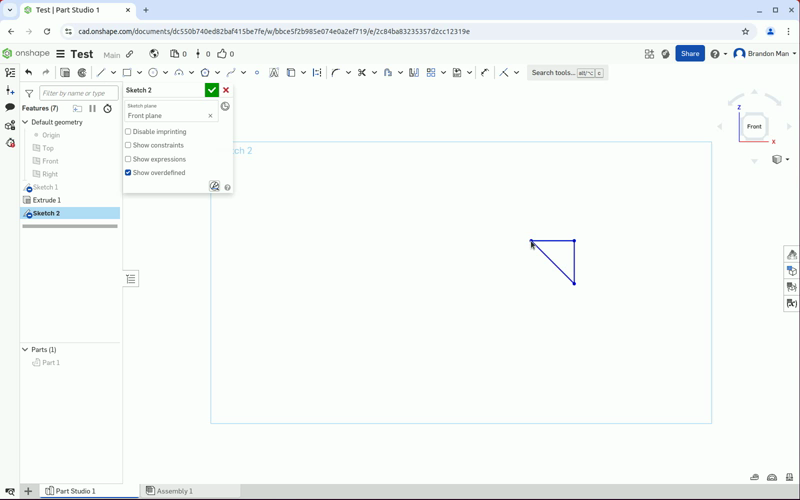
mouse_move(567, 263)
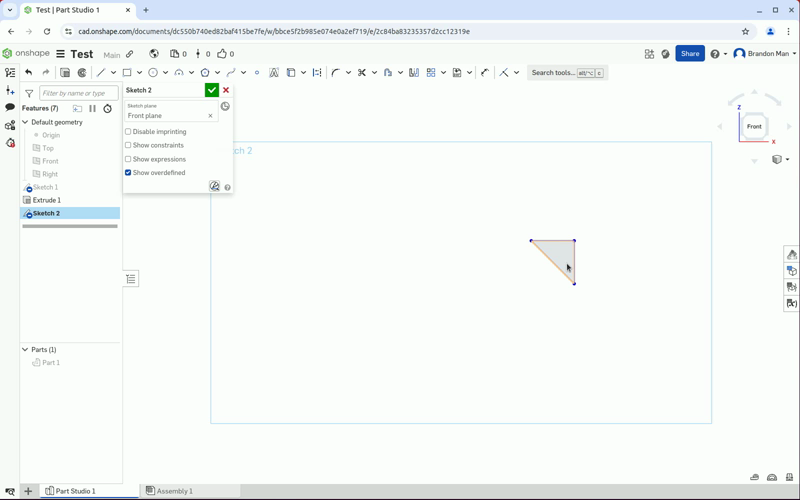
scroll(6)
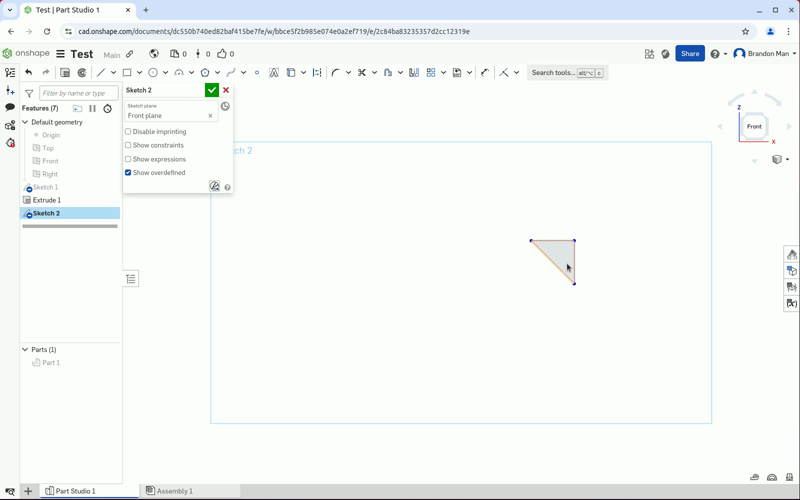
scroll(6)
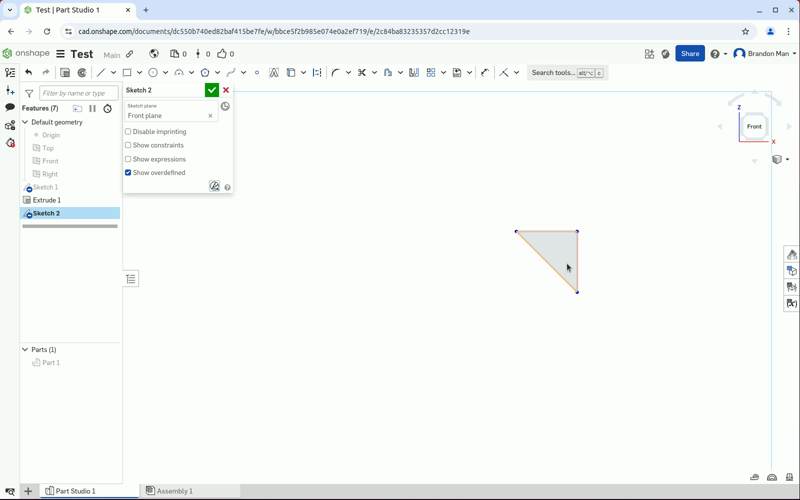
scroll(6)
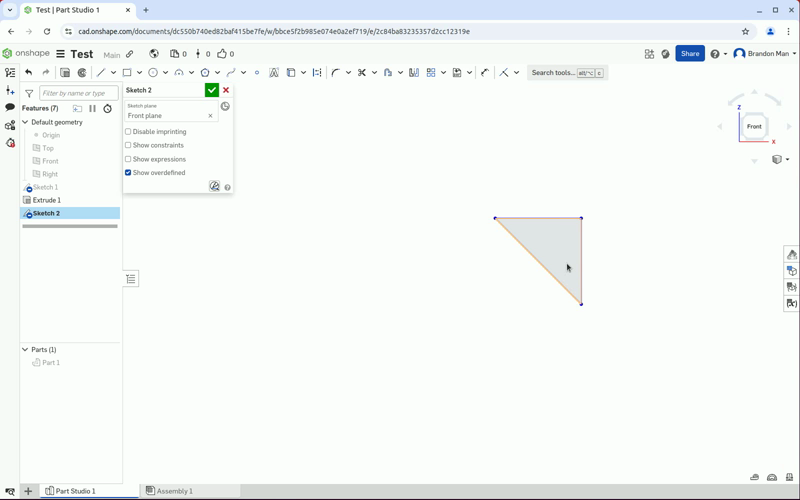
scroll(6)
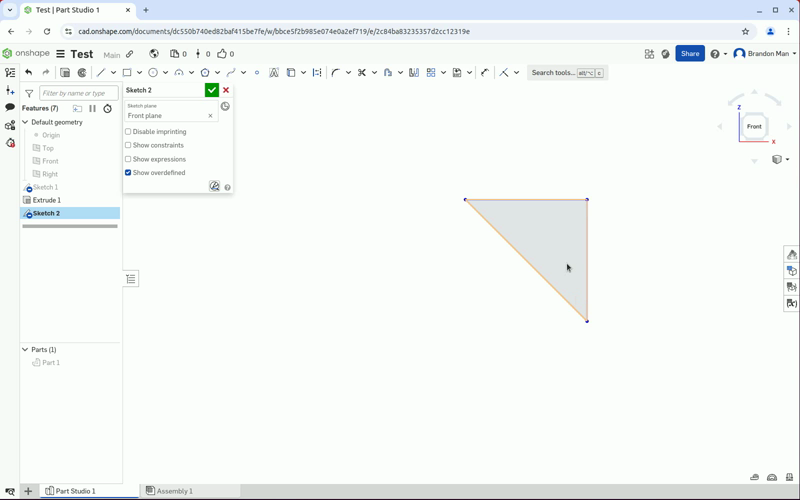
scroll(6)
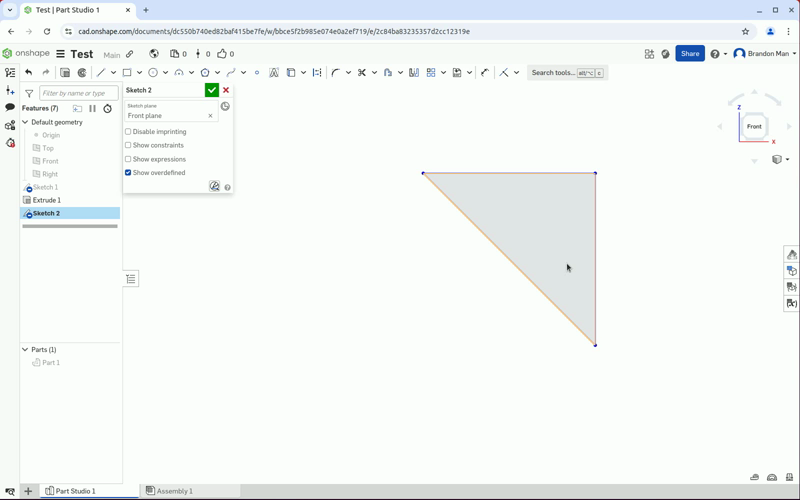
scroll(6)
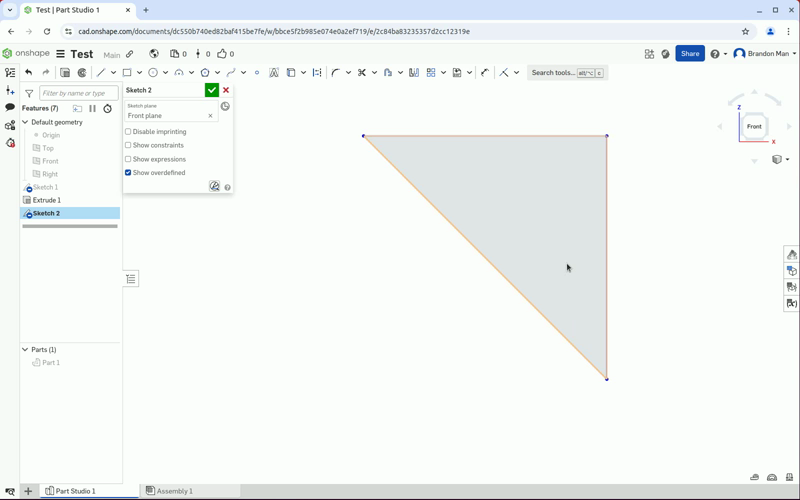
scroll(6)
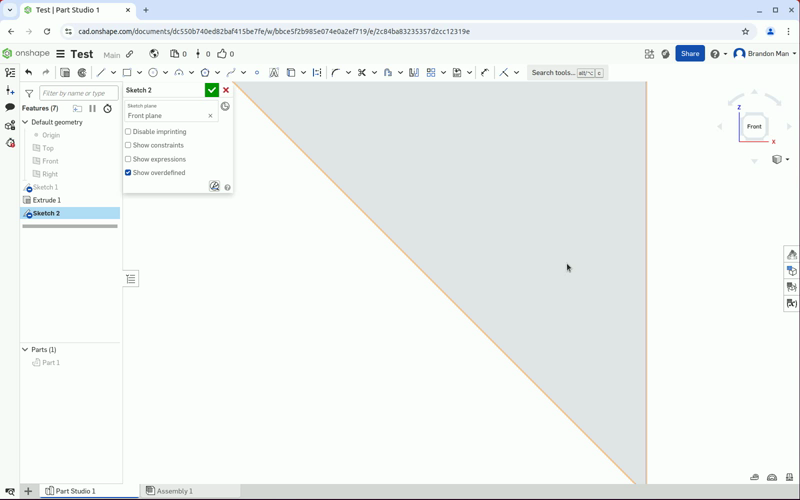
click(567, 263)
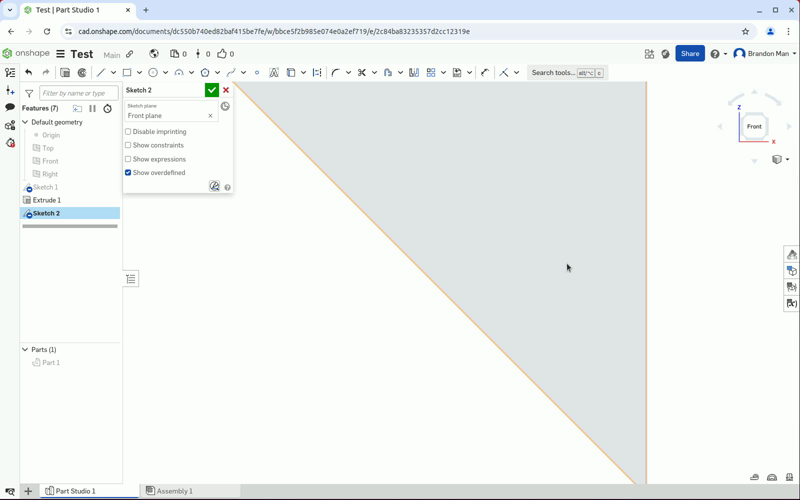
scroll(-6)
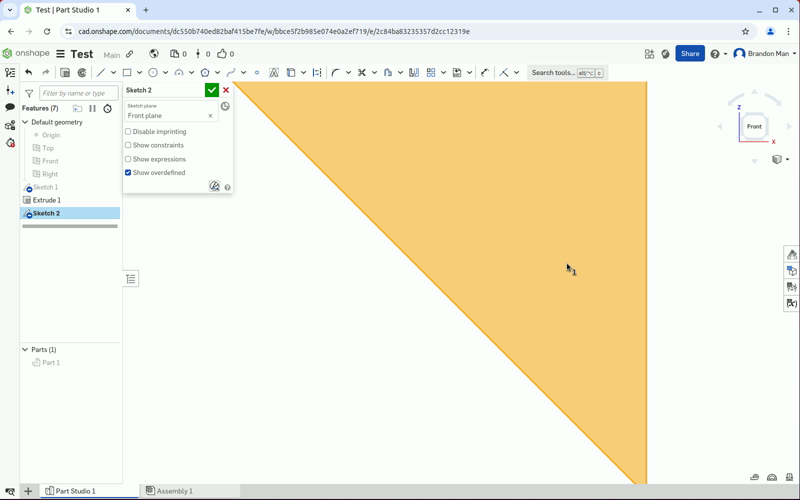
scroll(-6)
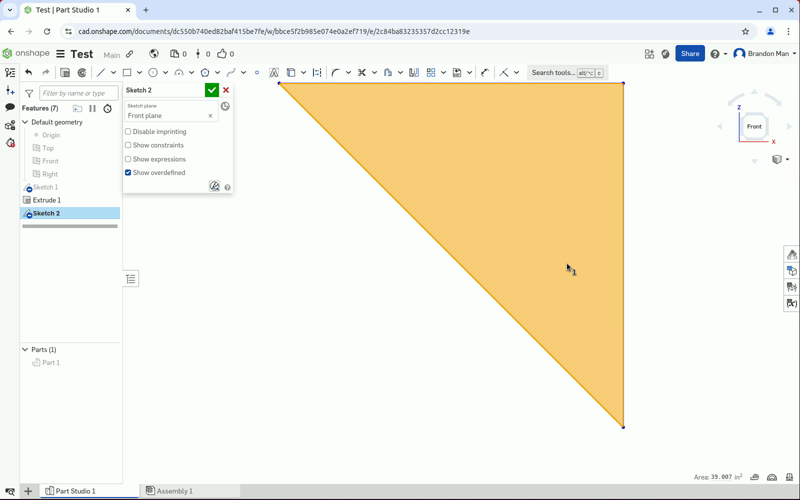
scroll(-6)
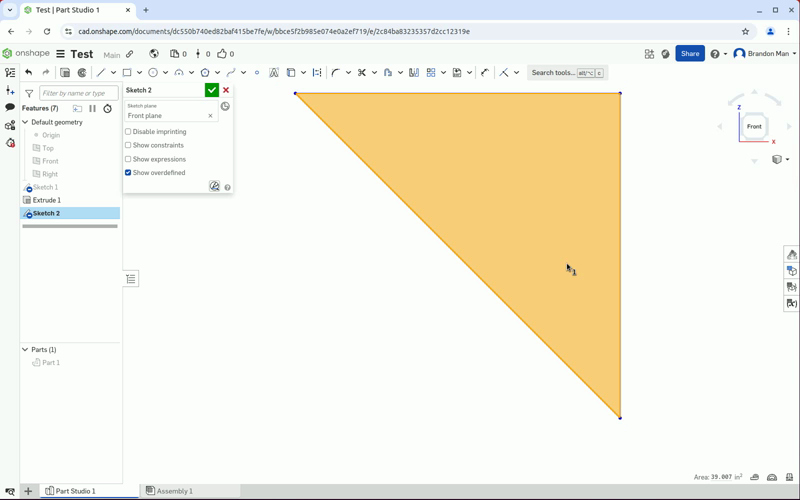
scroll(-6)
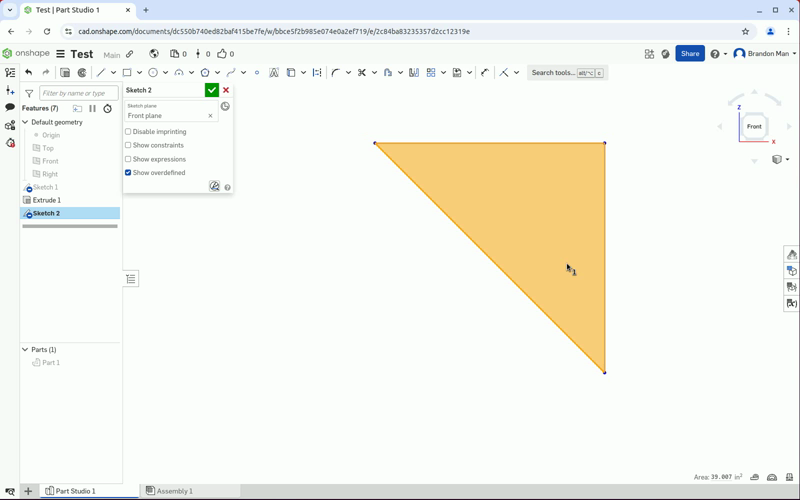
scroll(-6)
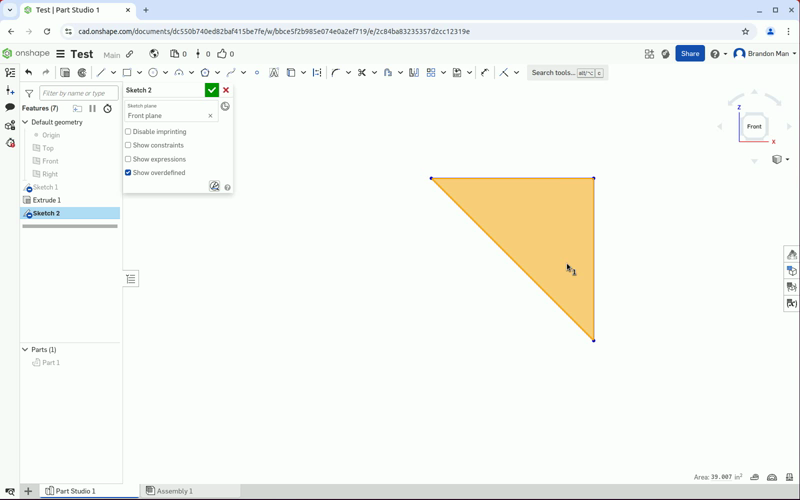
scroll(-6)
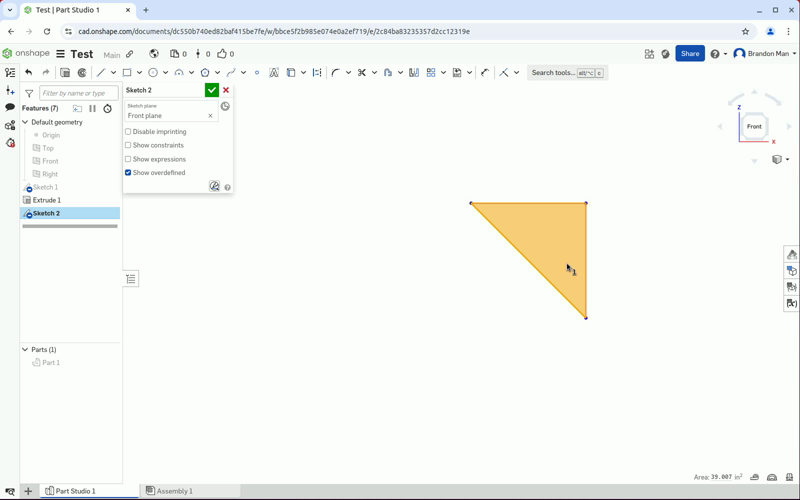
scroll(-6)
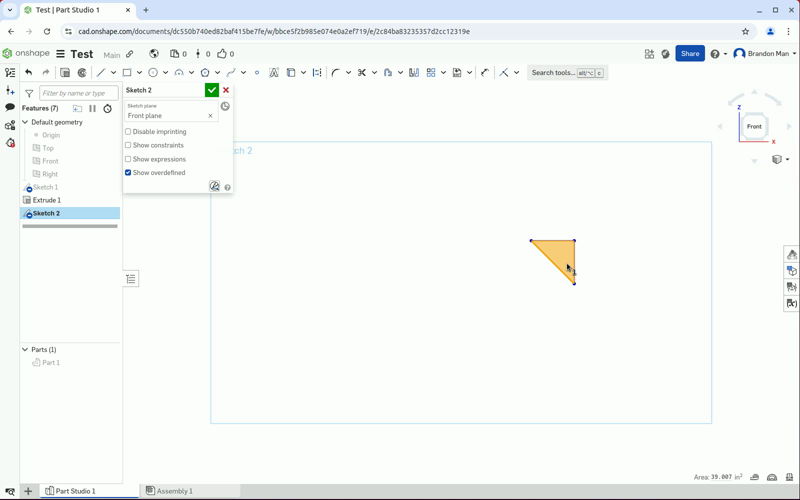
mouse_move(73, 352)
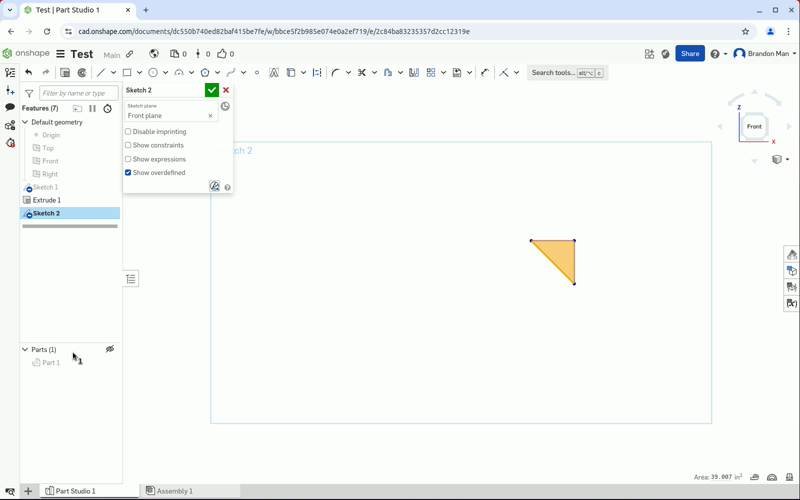
key(shift+y)
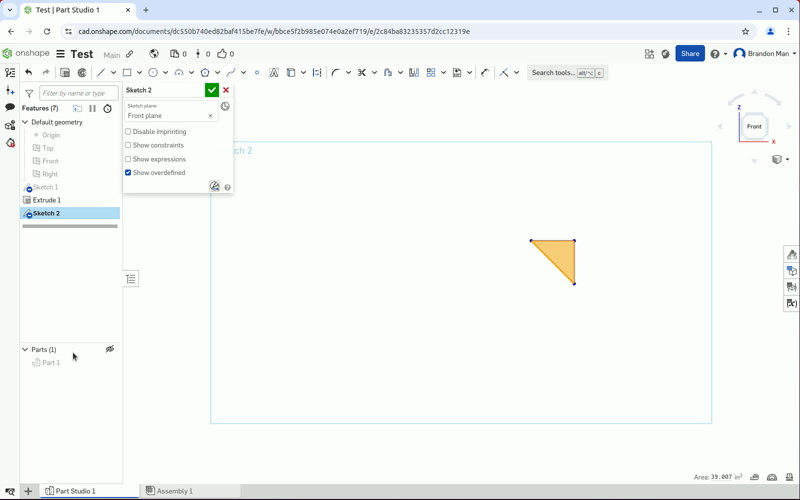
key(shift+e)
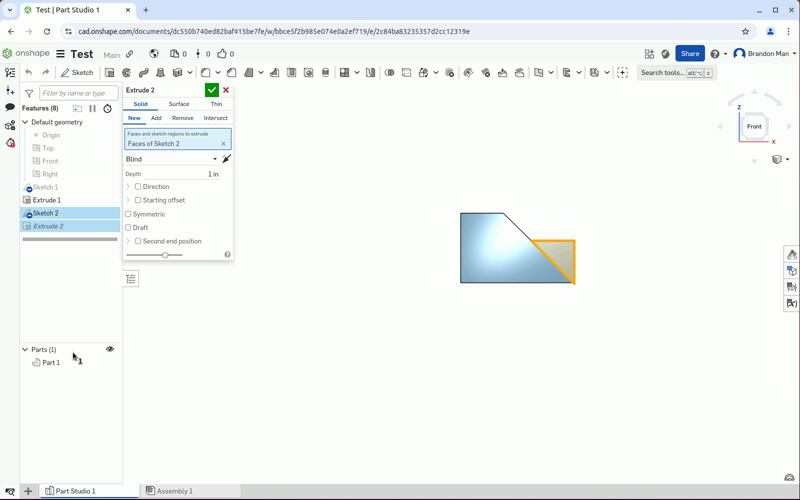
mouse_move(143, 106)
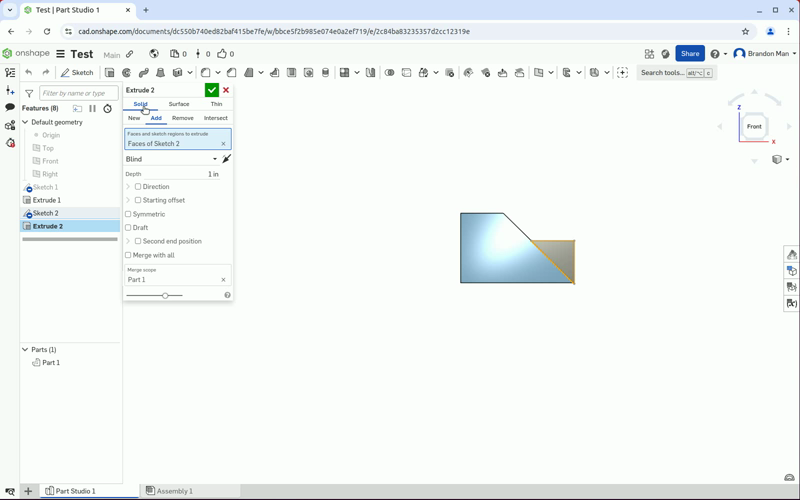
click(143, 106)
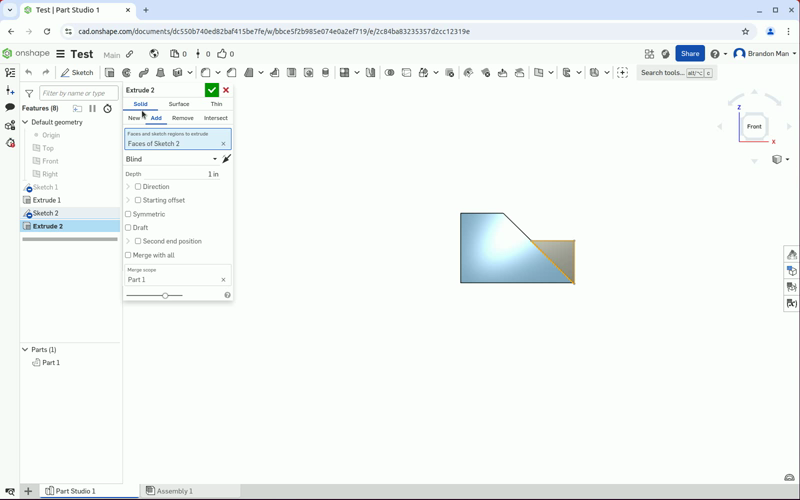
mouse_move(137, 120)
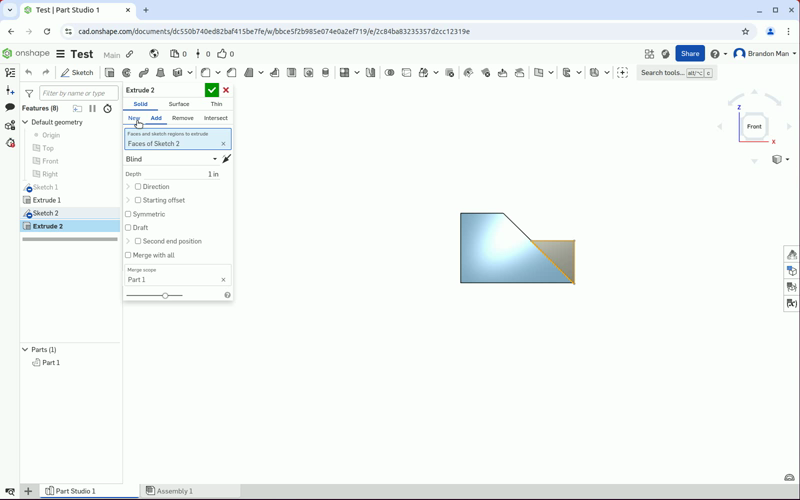
click(137, 120)
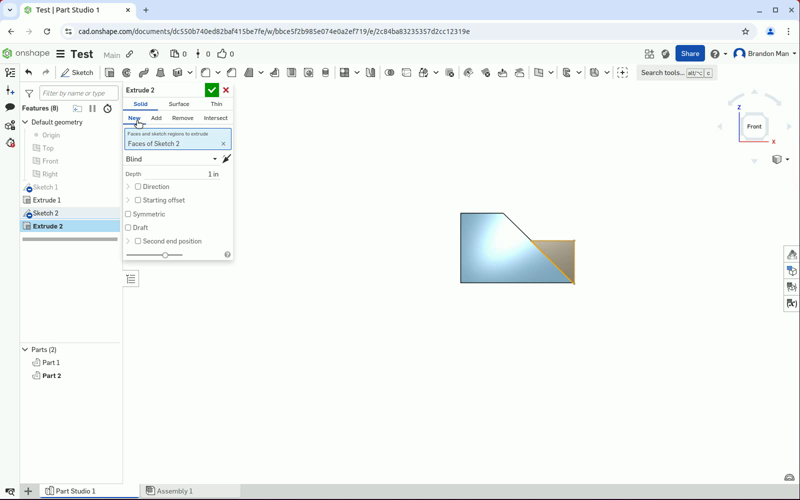
key(tab, 4)
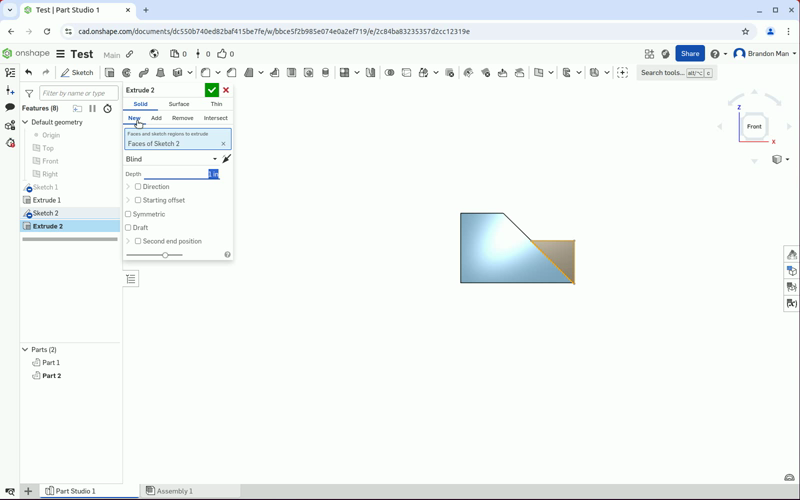
text(11.554)
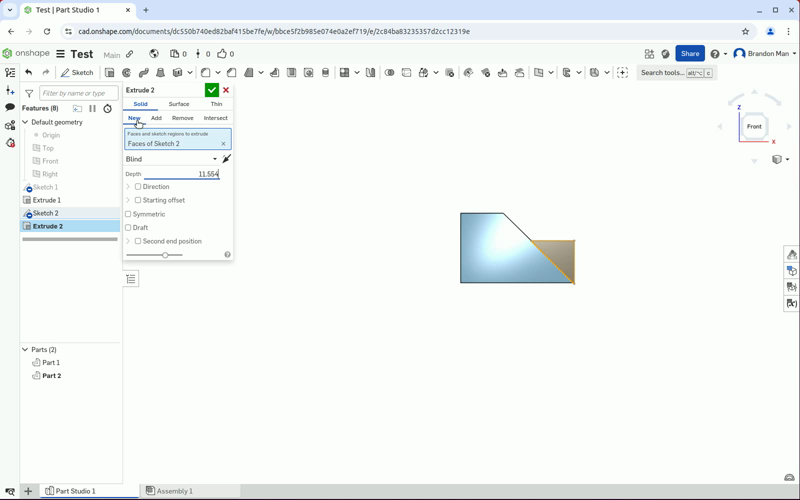
key(enter)
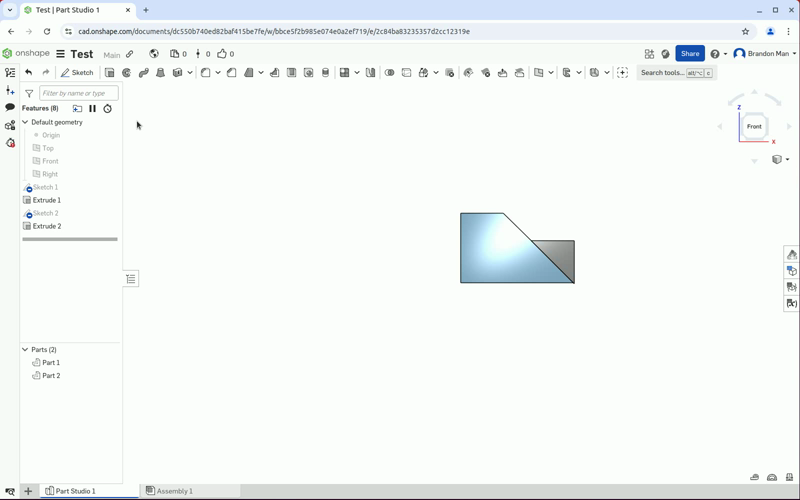
key(shift+h)
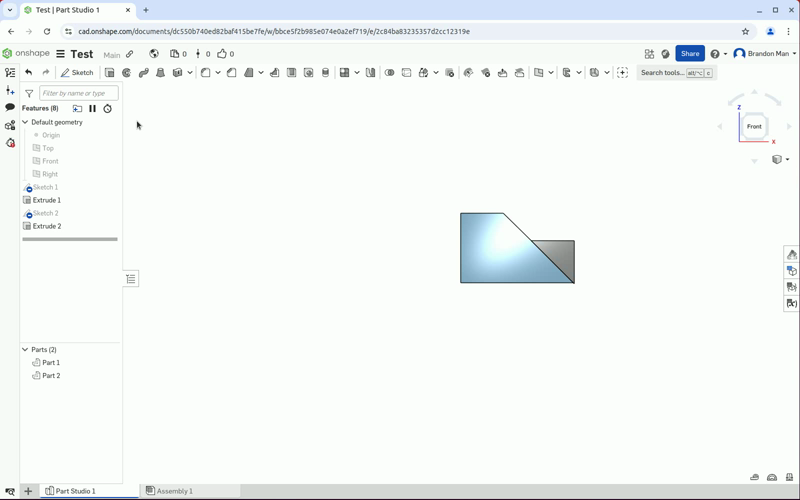
key(shift+h)
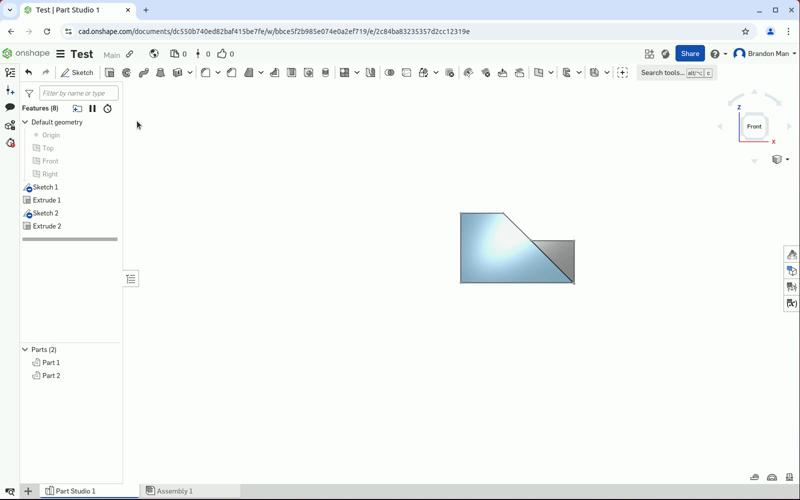
key(shift+7)
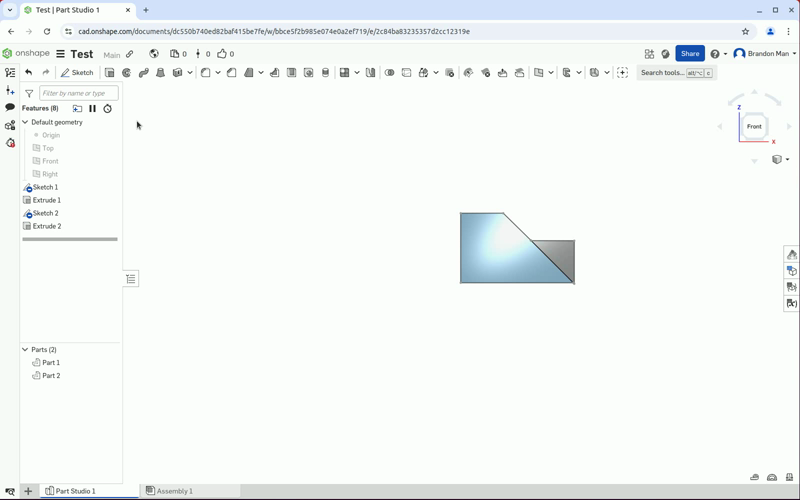
key(left, 2)
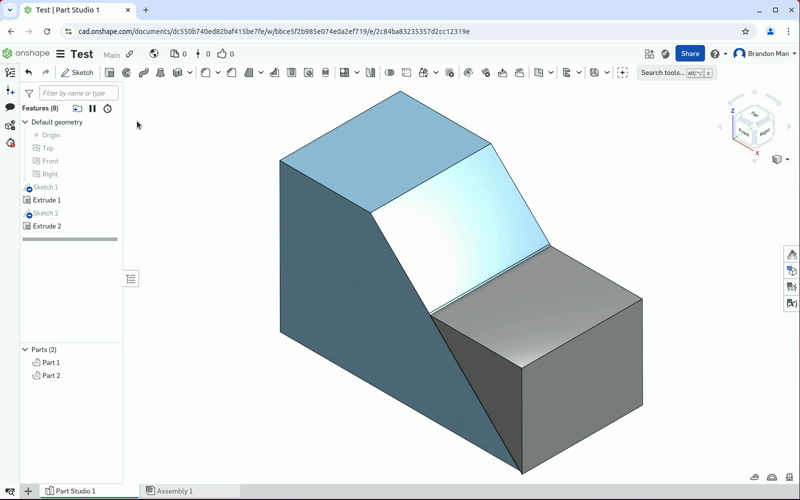
key(down, 2)
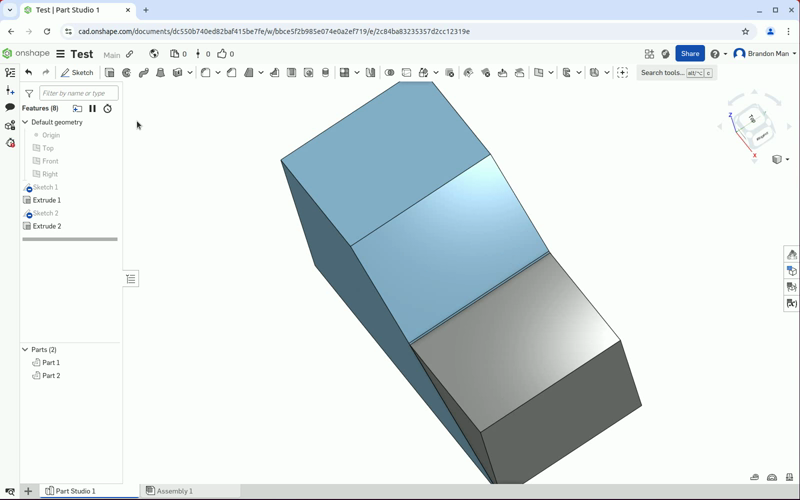
key(up, 2)
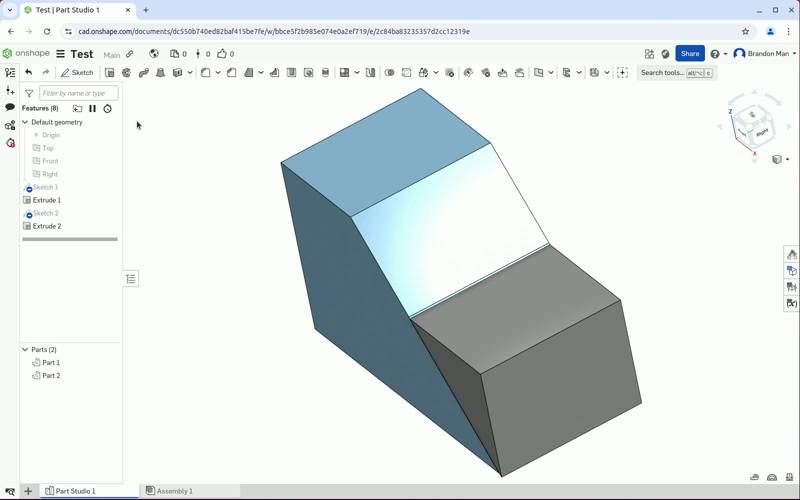
key(right, 2)
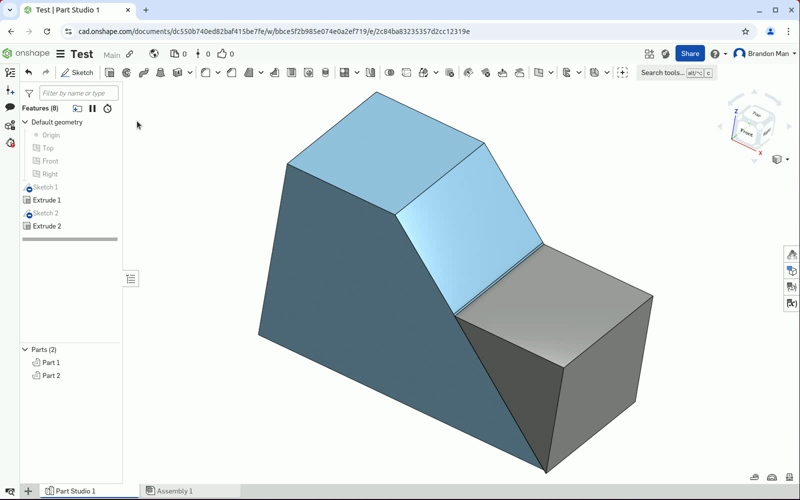
mouse_move(73, 189)
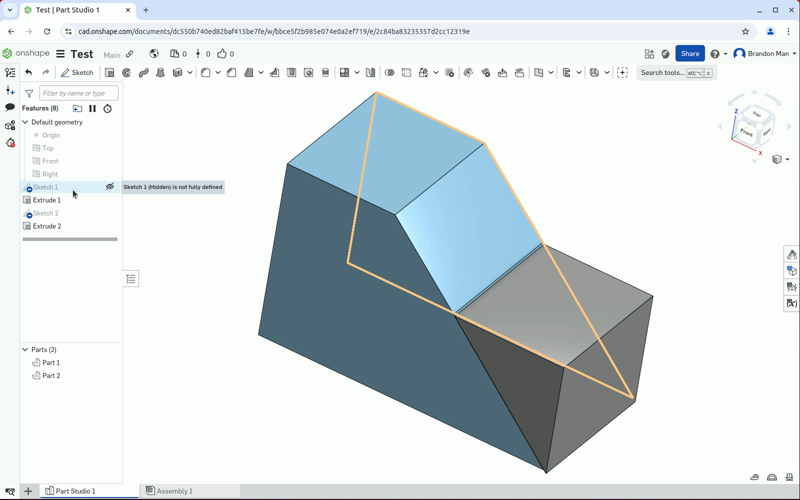
click(73, 189)